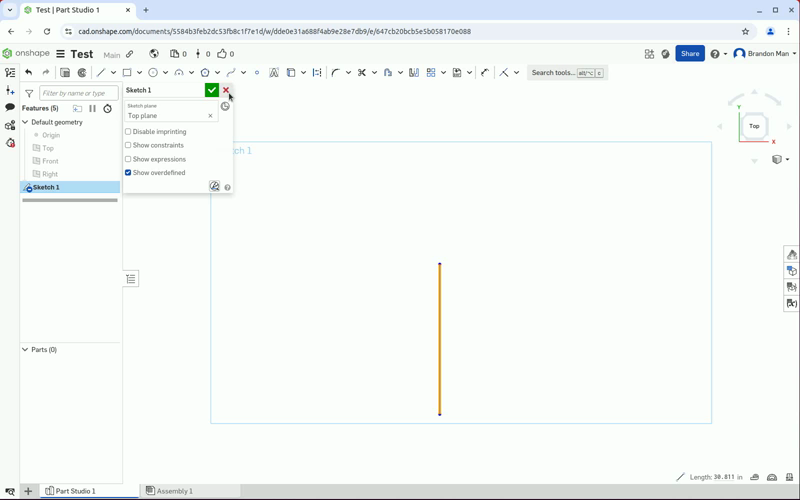
key(shift+h)
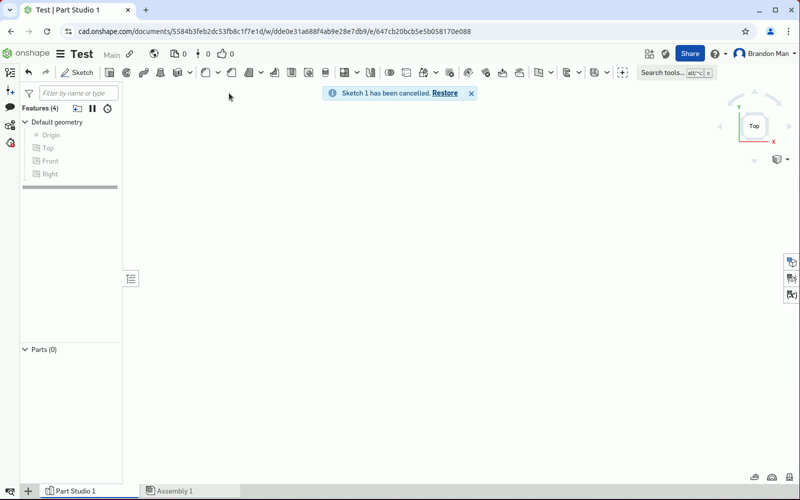
mouse_move(73, 352)
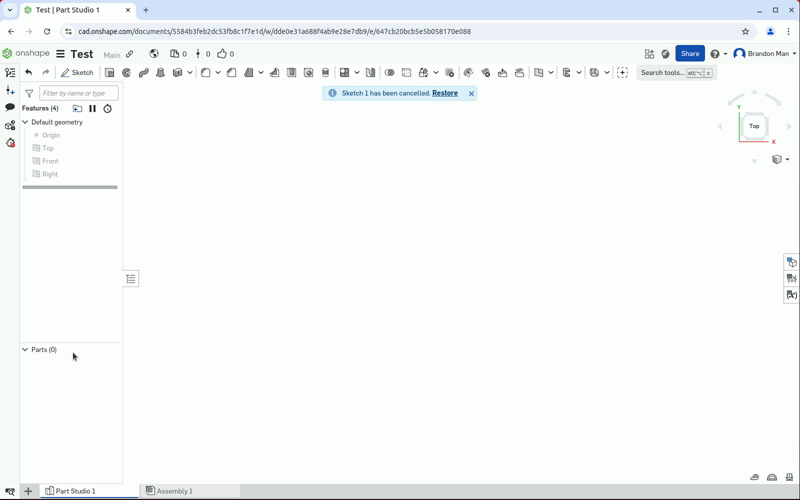
key(y)
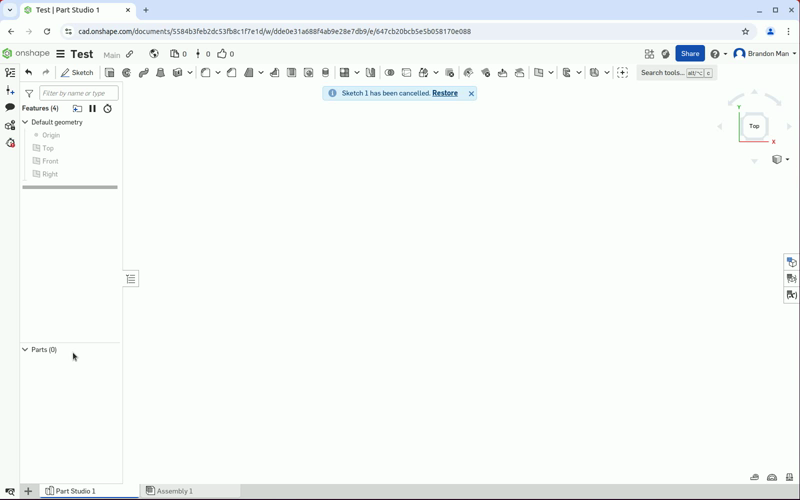
key(shift+p)
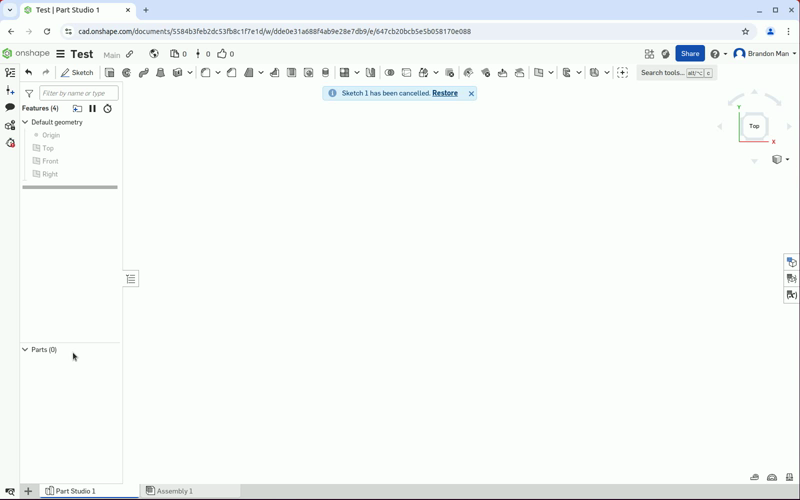
key(space)
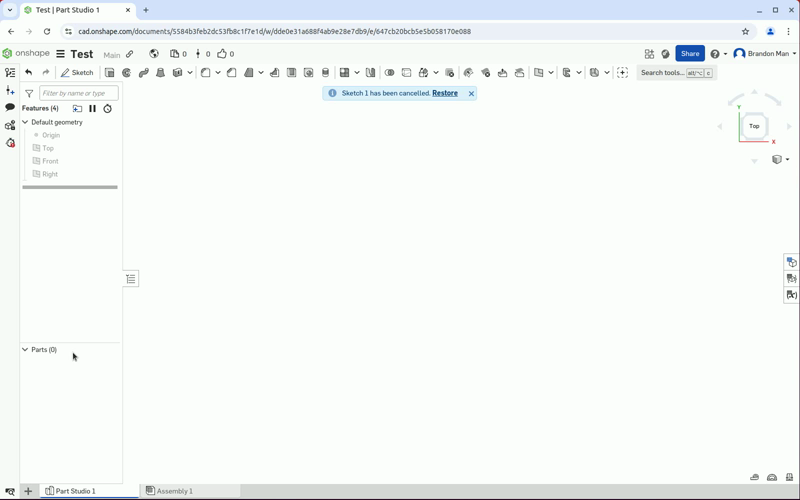
key_down(shift)
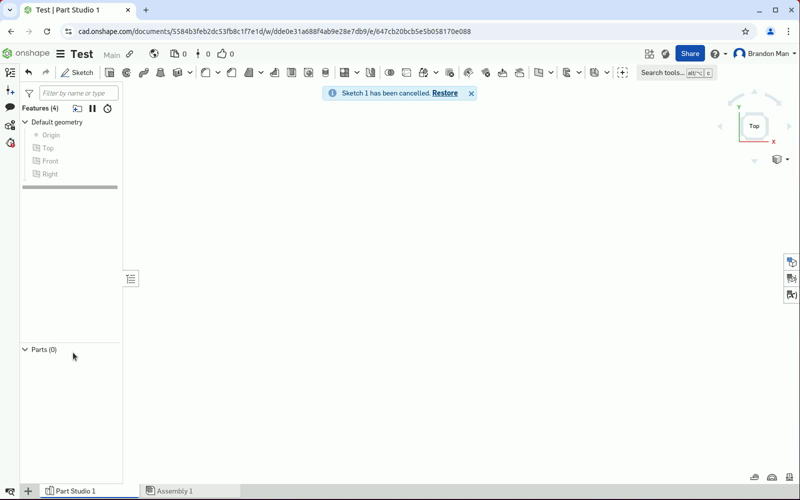
key(up)
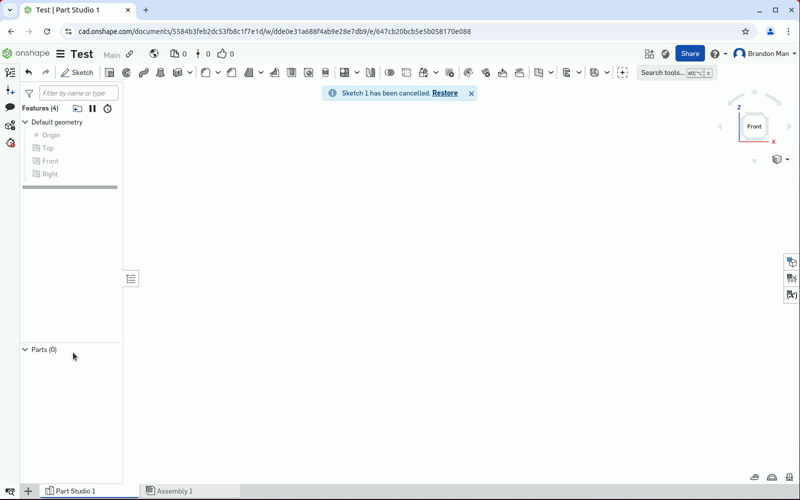
key_up(shift)
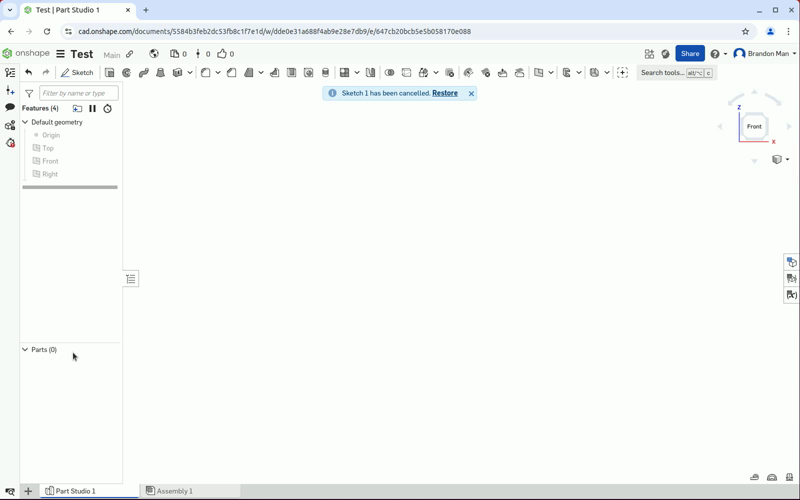
mouse_move(73, 352)
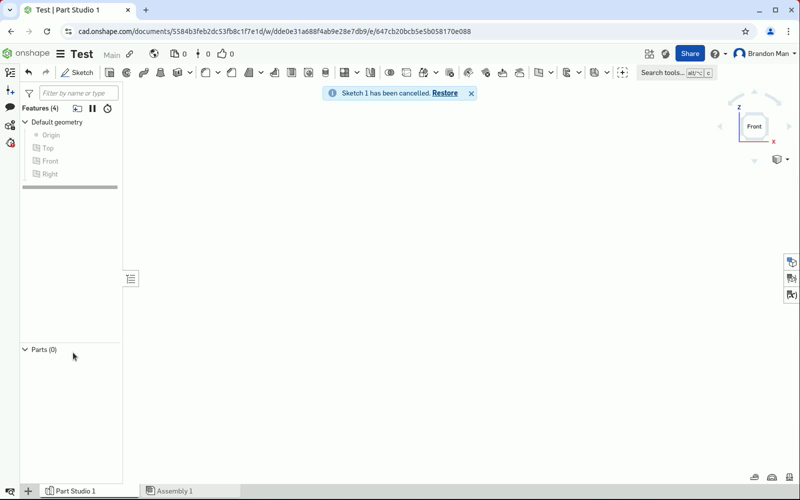
key(shift+y)
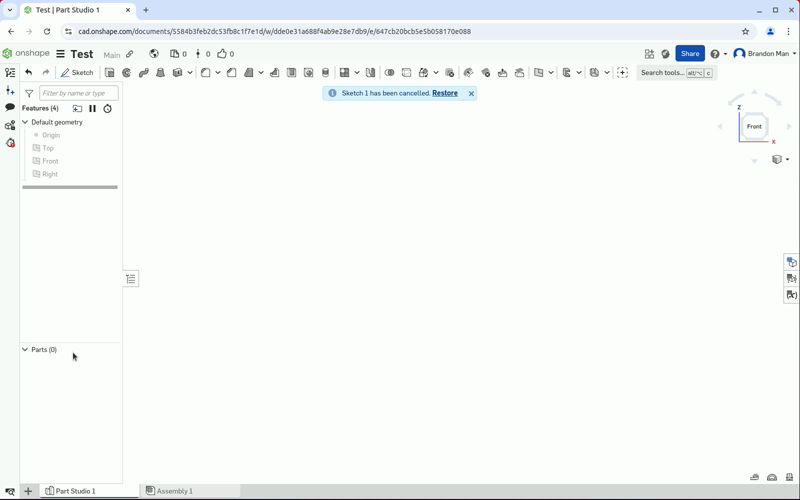
key(shift+s)
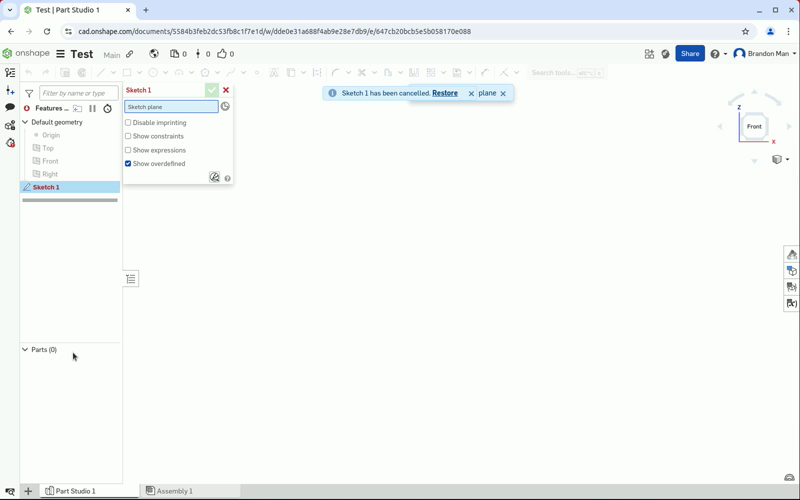
mouse_move(73, 163)
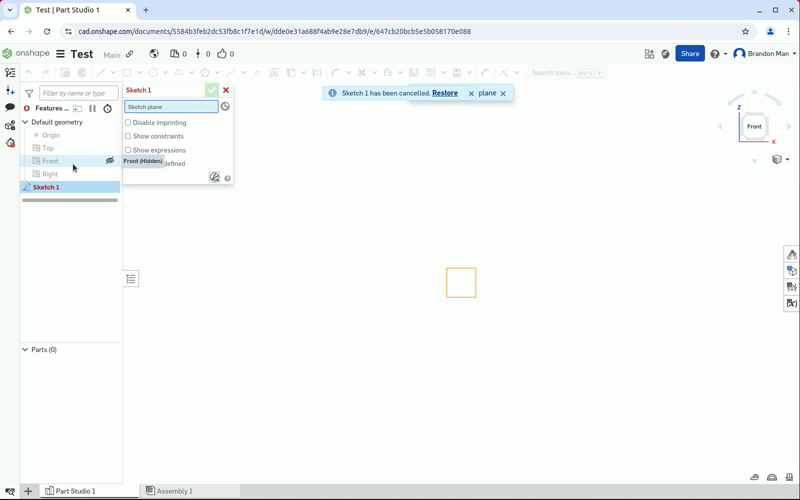
click(73, 163)
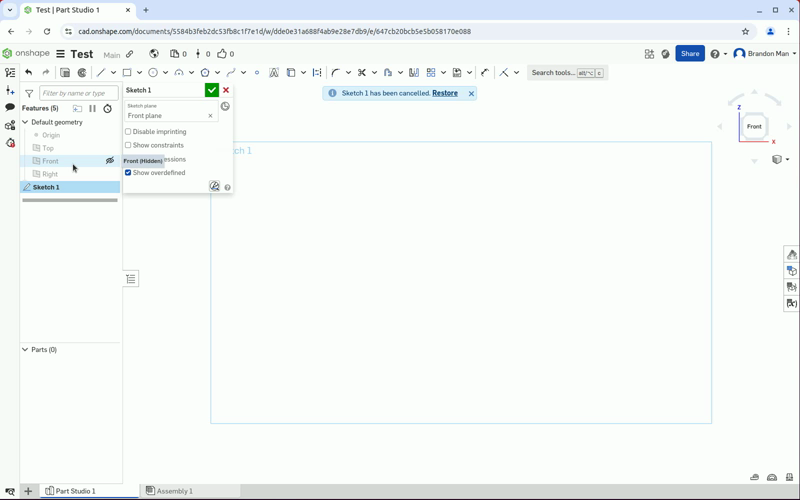
mouse_move(73, 352)
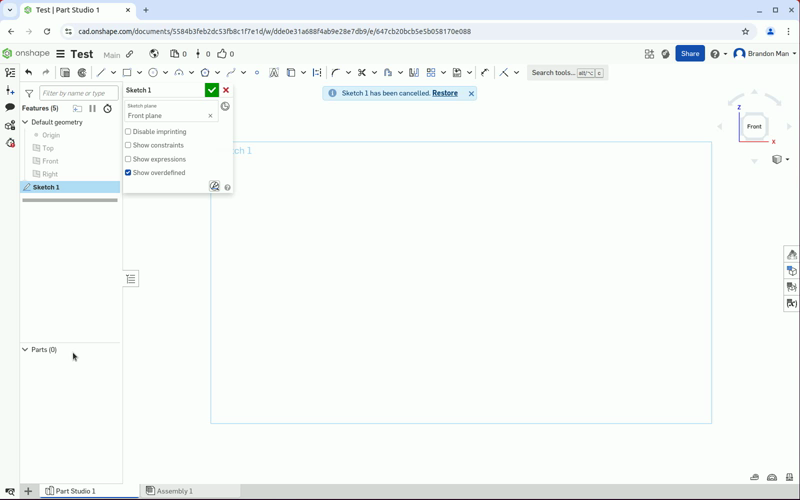
key(y)
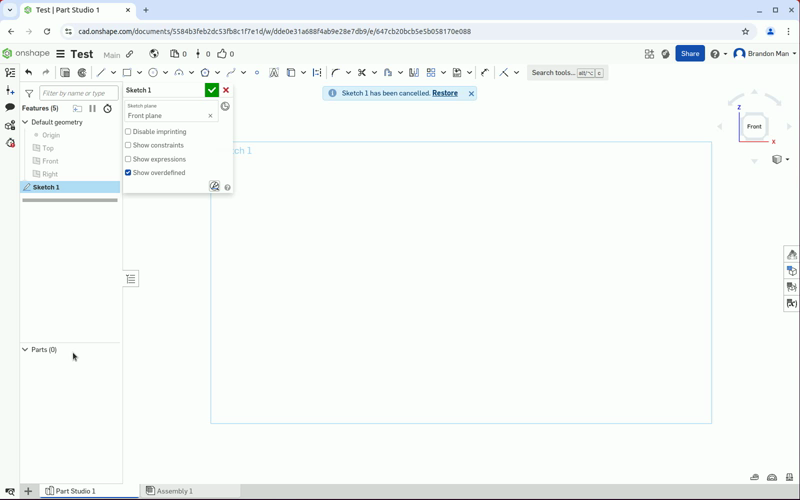
key(l)
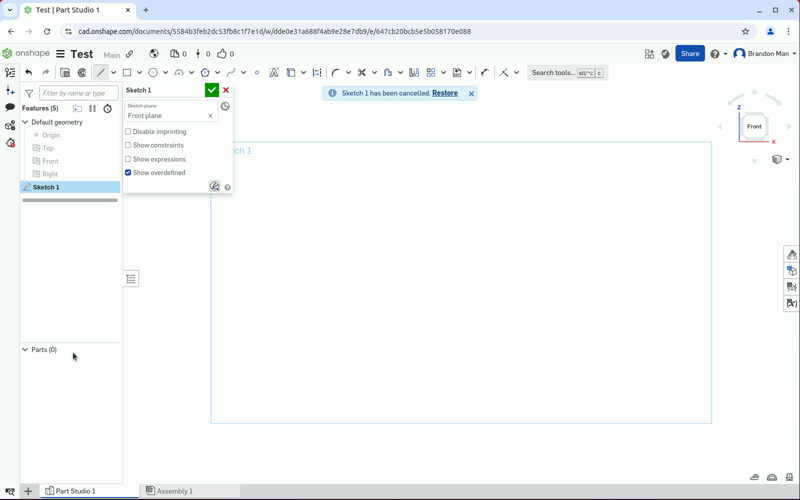
key_down(shift)
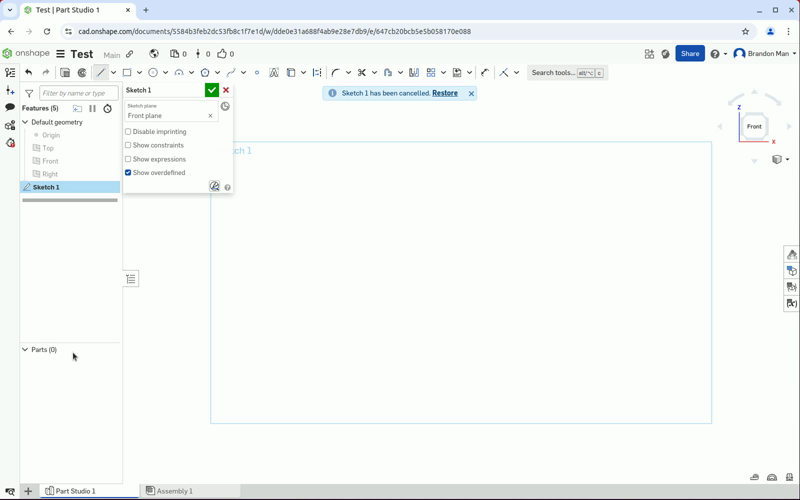
mouse_move(422, 318)
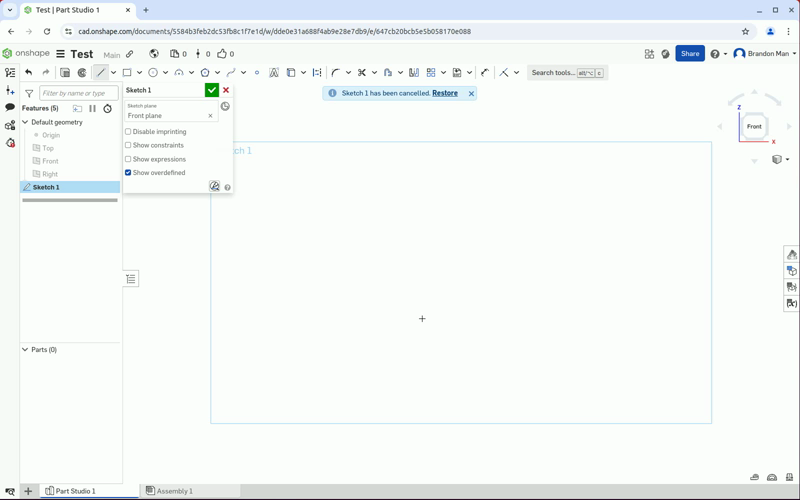
click(422, 318)
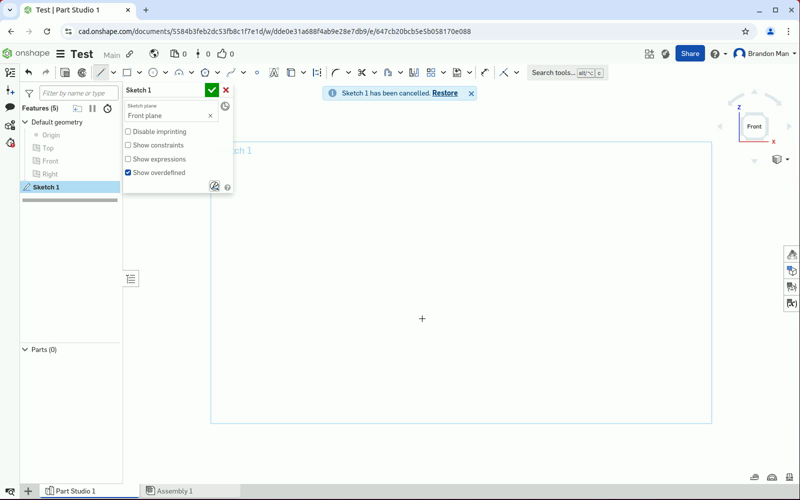
key_up(shift)
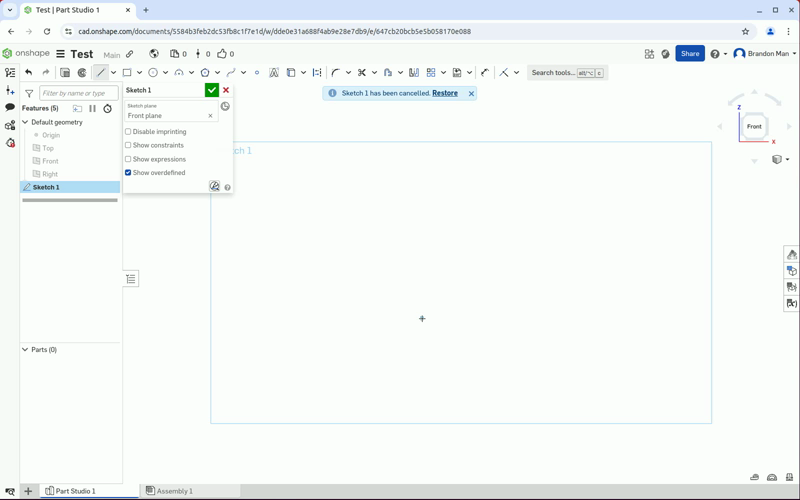
key_down(shift)
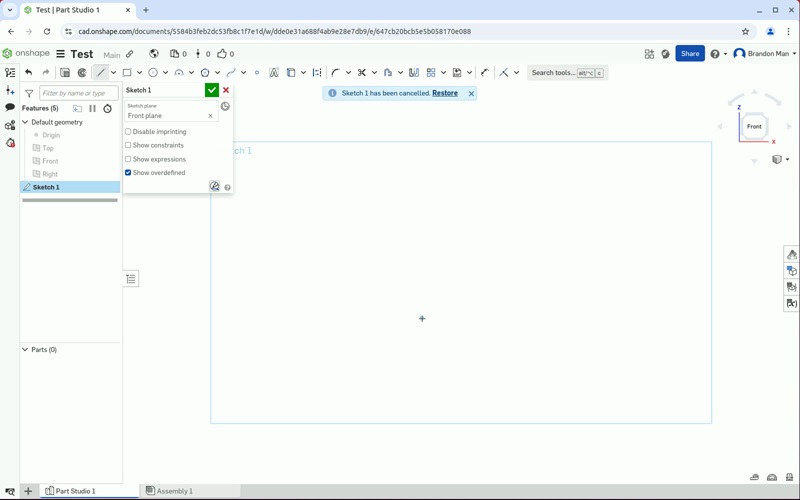
mouse_move(499, 318)
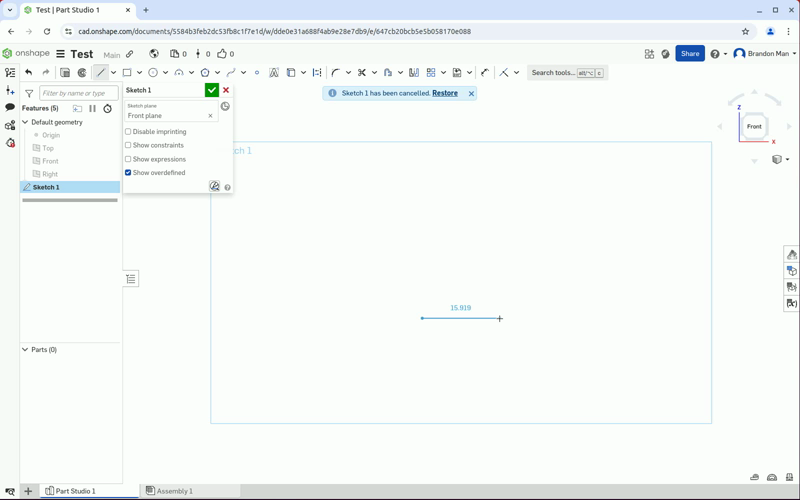
click(499, 318)
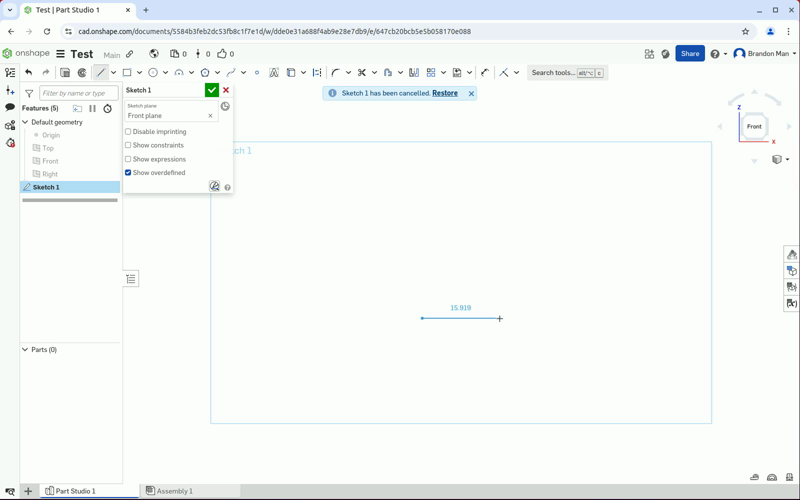
key_up(shift)
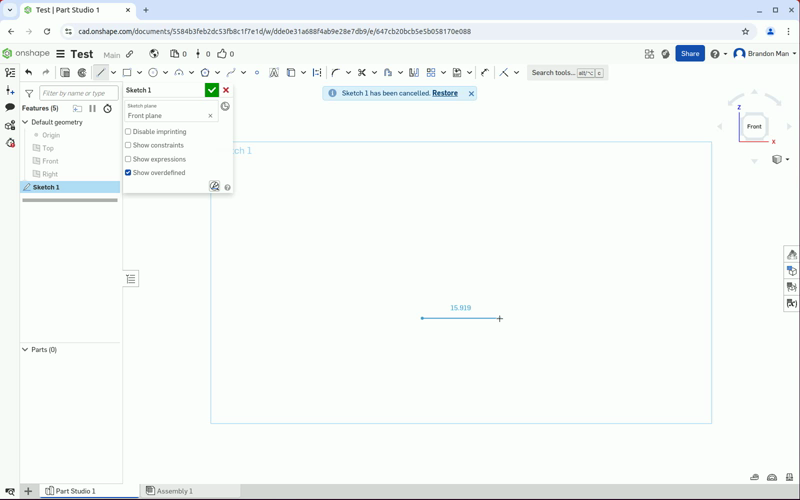
key_down(shift)
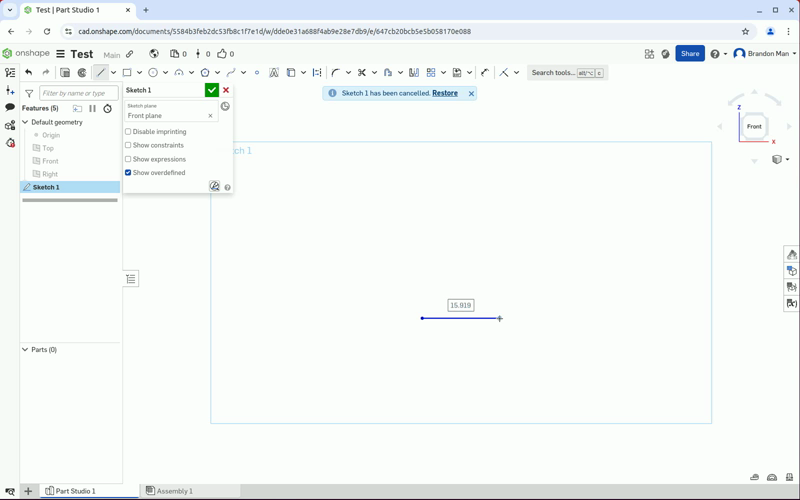
mouse_move(499, 246)
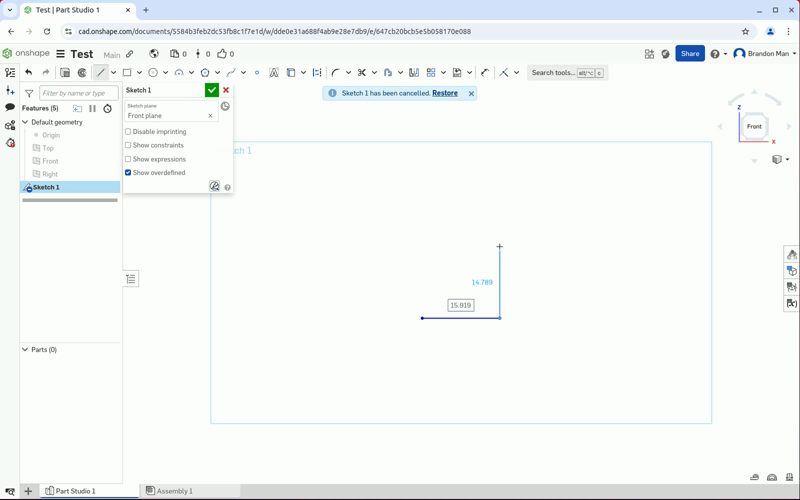
click(499, 246)
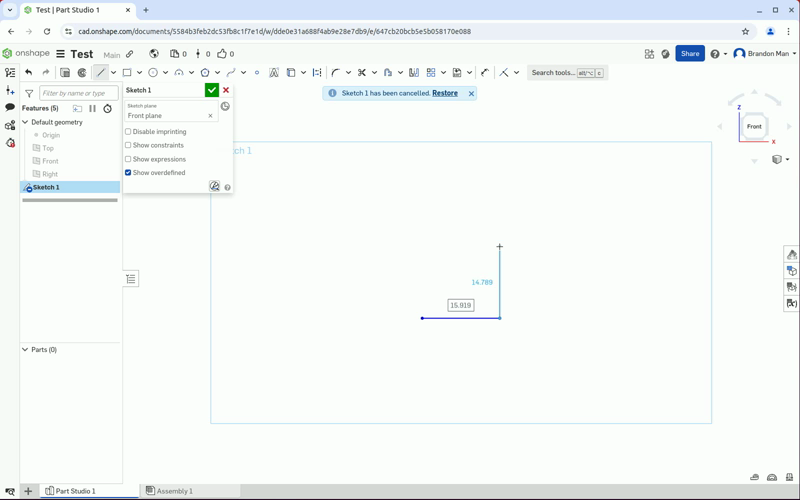
key_up(shift)
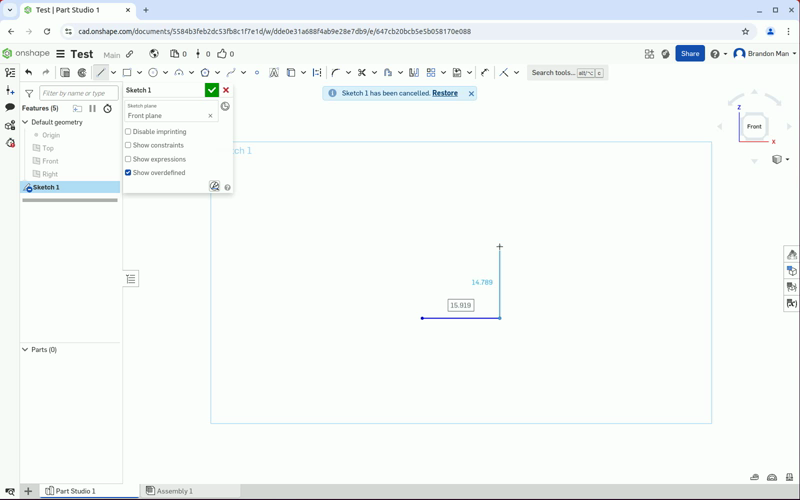
key_down(shift)
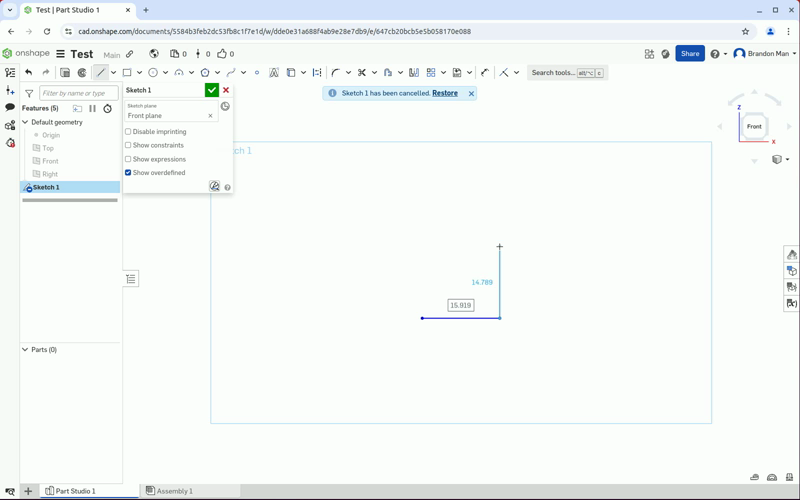
mouse_move(422, 246)
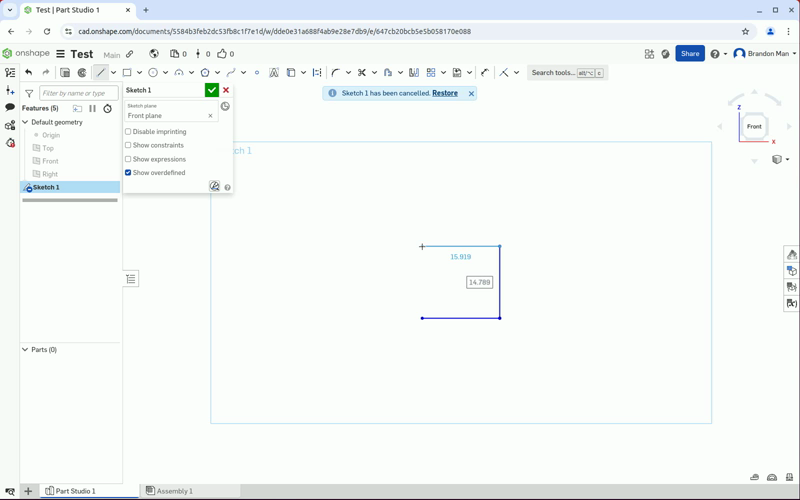
click(422, 246)
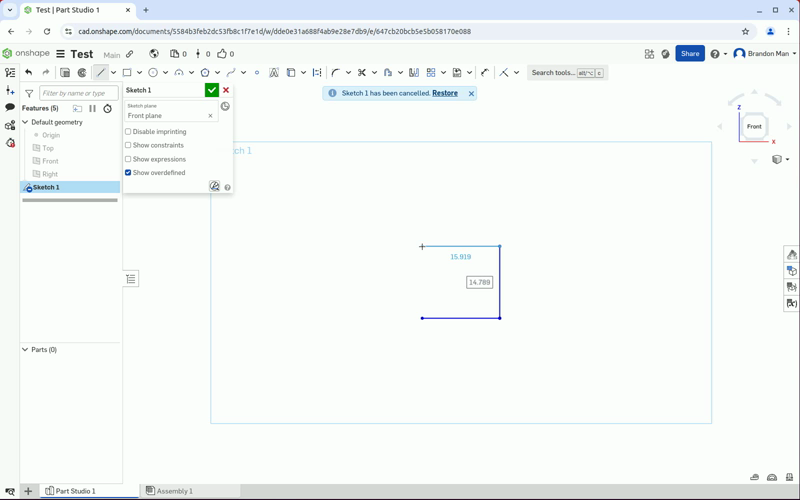
key_up(shift)
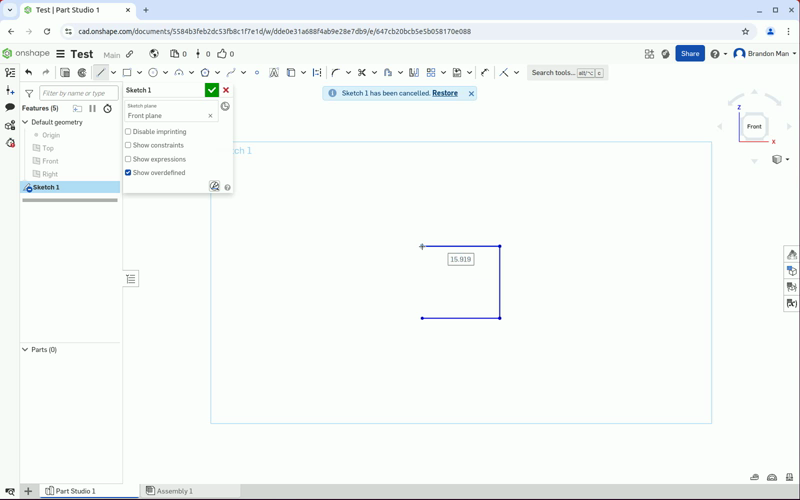
key_down(shift)
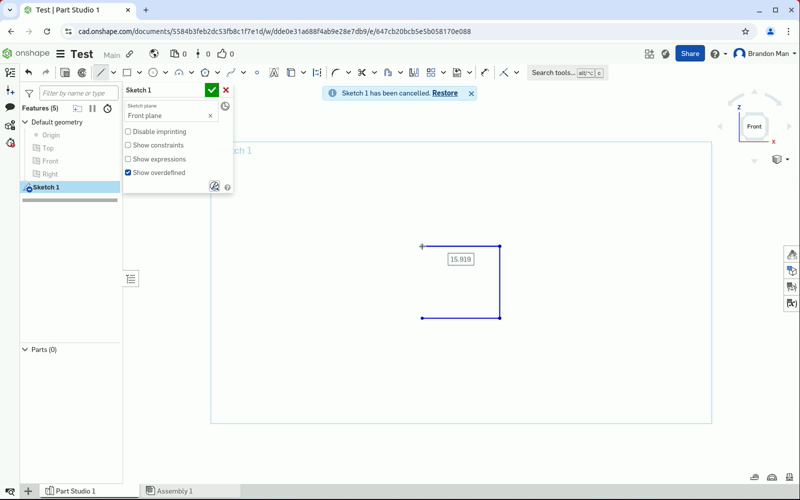
mouse_move(422, 318)
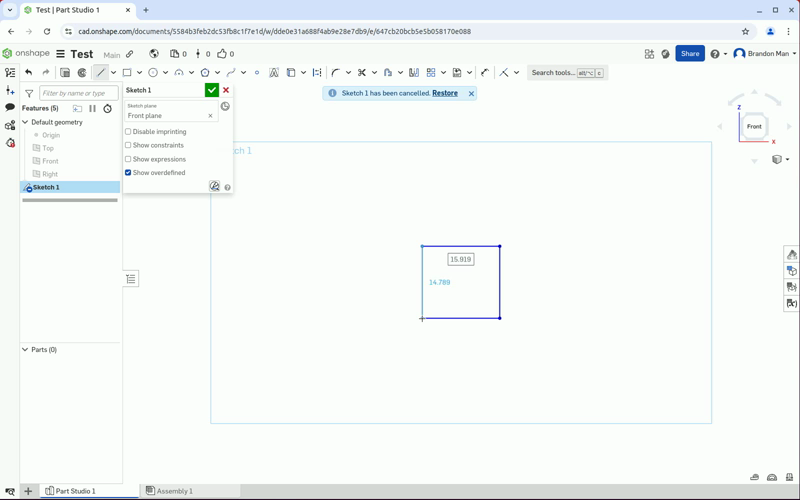
key_up(shift)
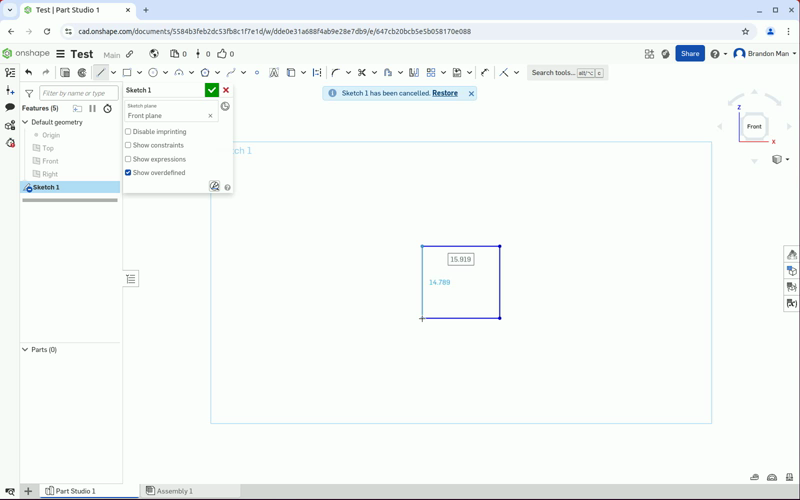
click(422, 318)
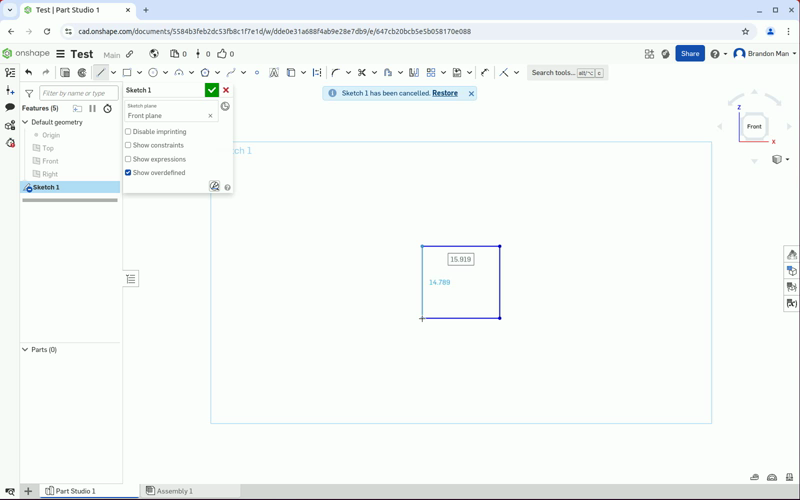
key(esc)
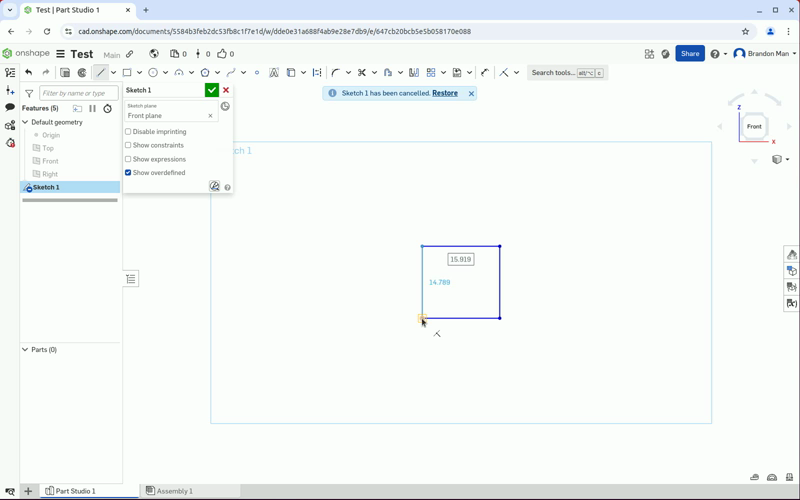
key(l)
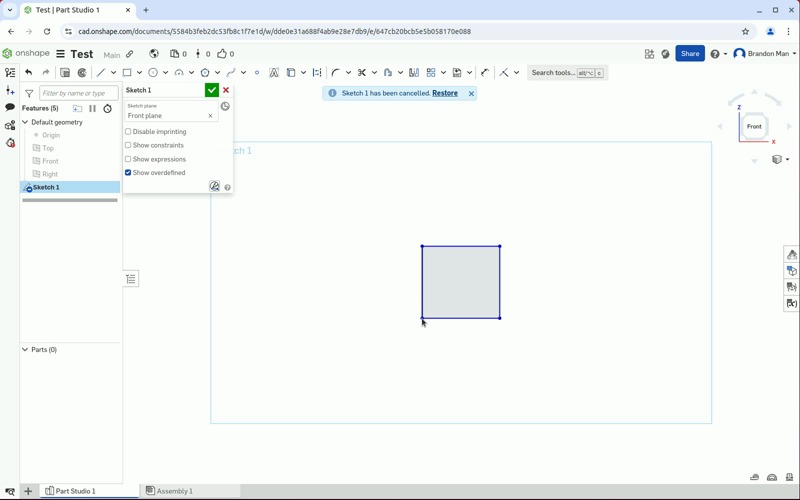
key_down(shift)
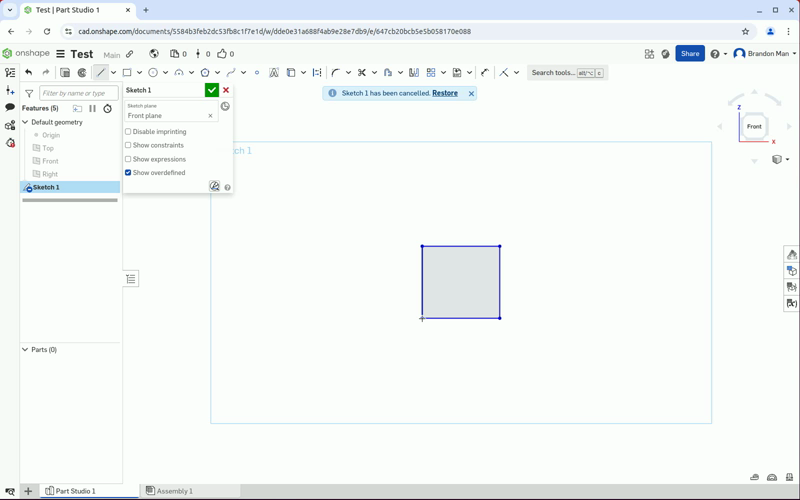
mouse_move(440, 303)
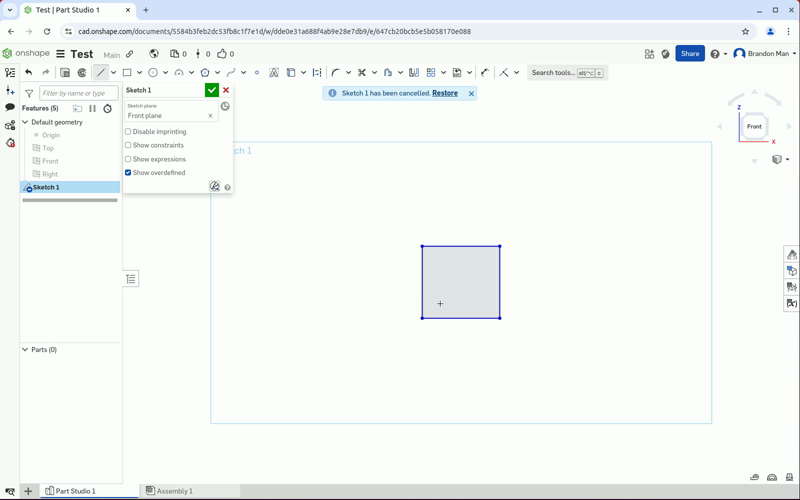
click(440, 303)
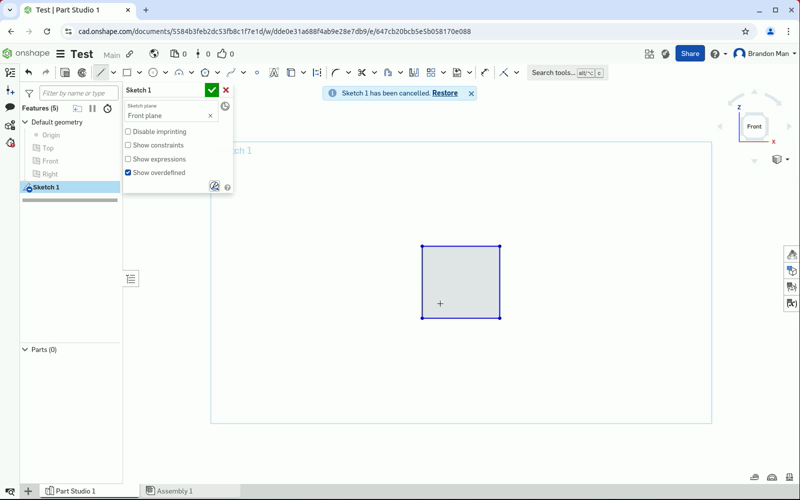
key_up(shift)
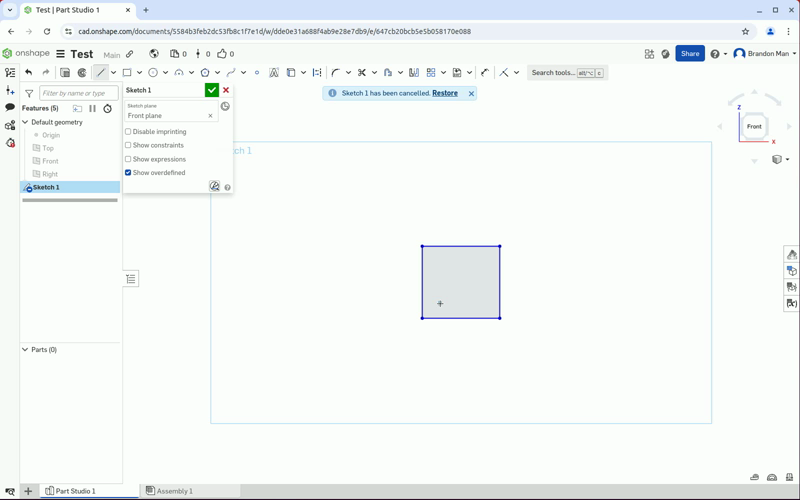
key_down(shift)
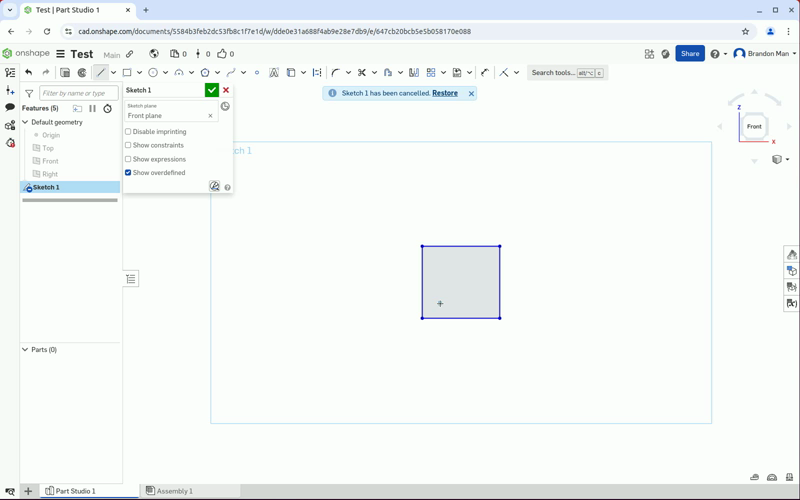
mouse_move(470, 303)
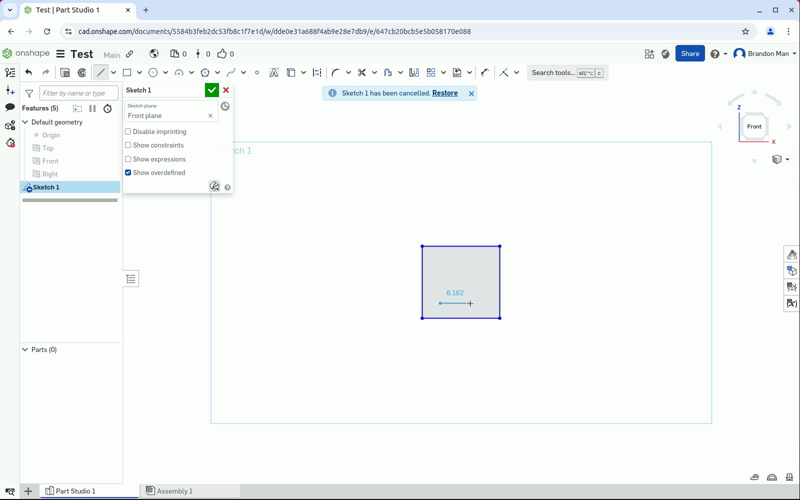
mouse_move(481, 303)
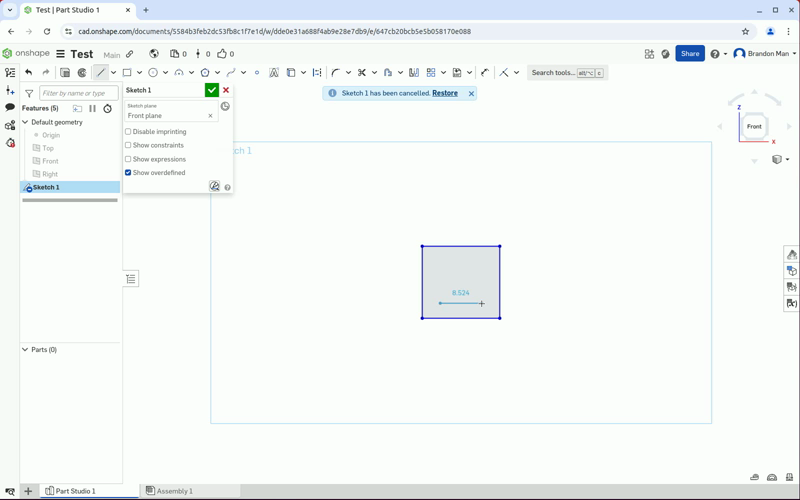
click(481, 303)
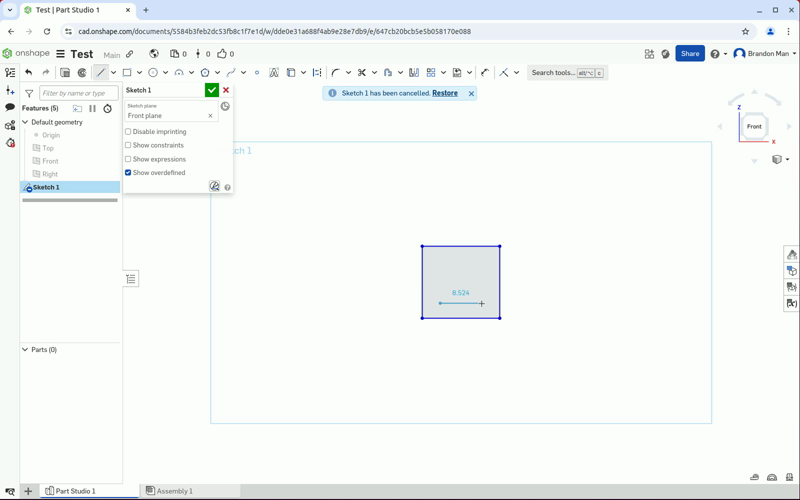
key_up(shift)
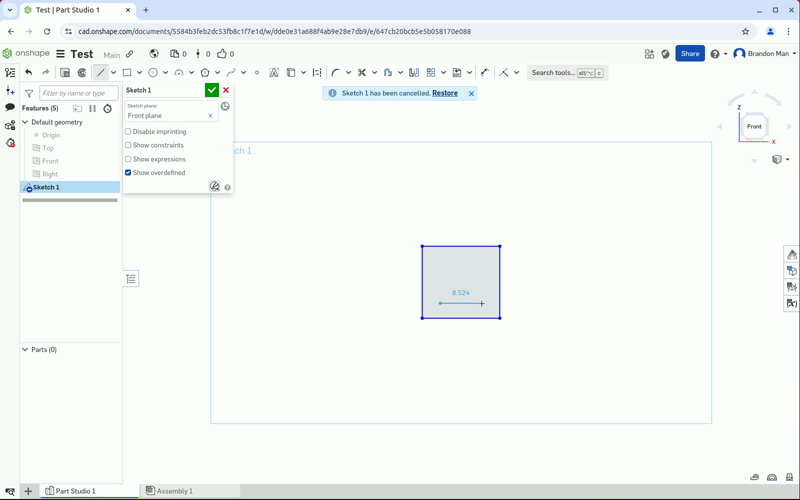
key_down(shift)
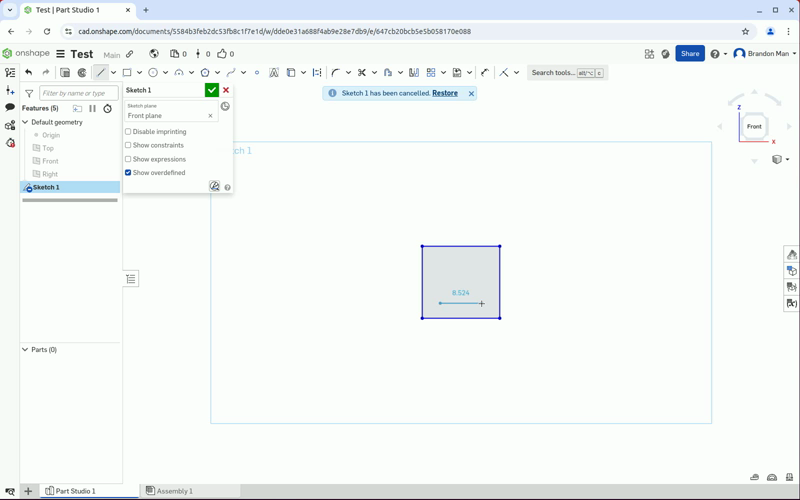
mouse_move(511, 303)
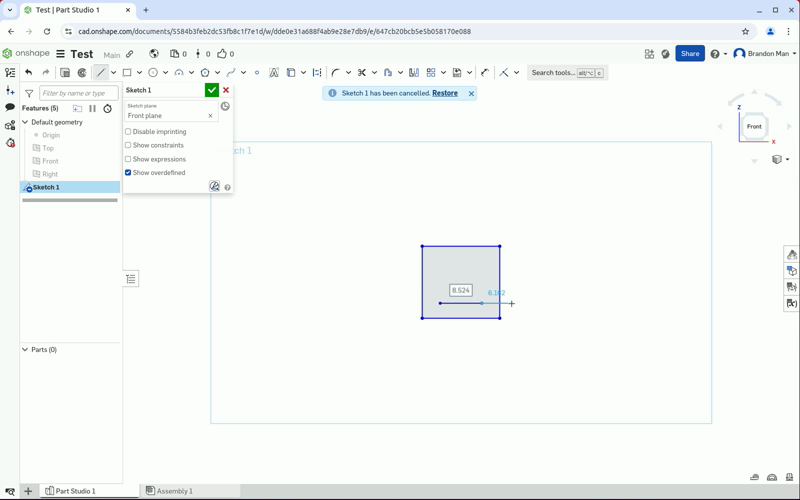
mouse_move(481, 261)
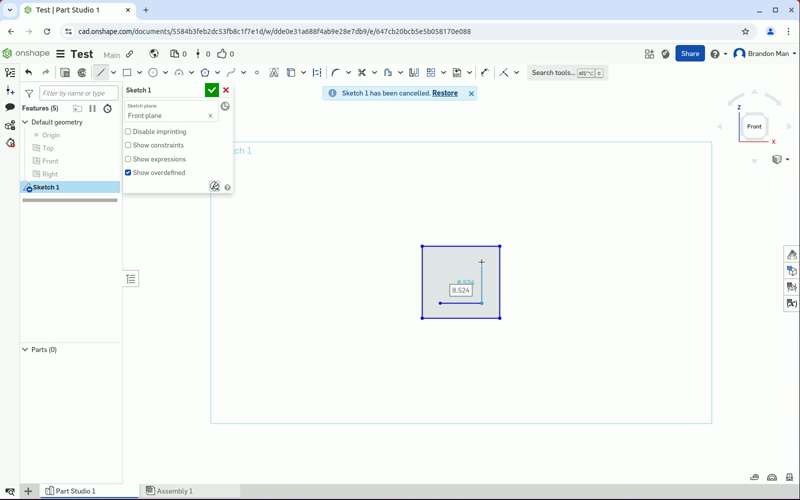
click(481, 261)
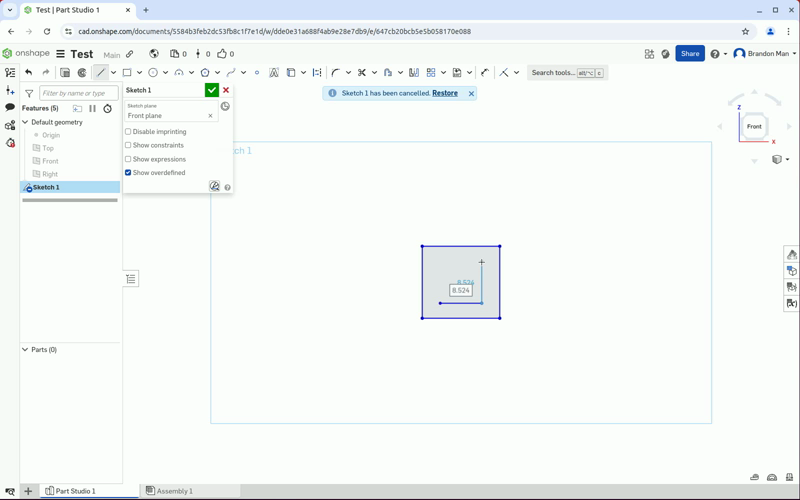
key_up(shift)
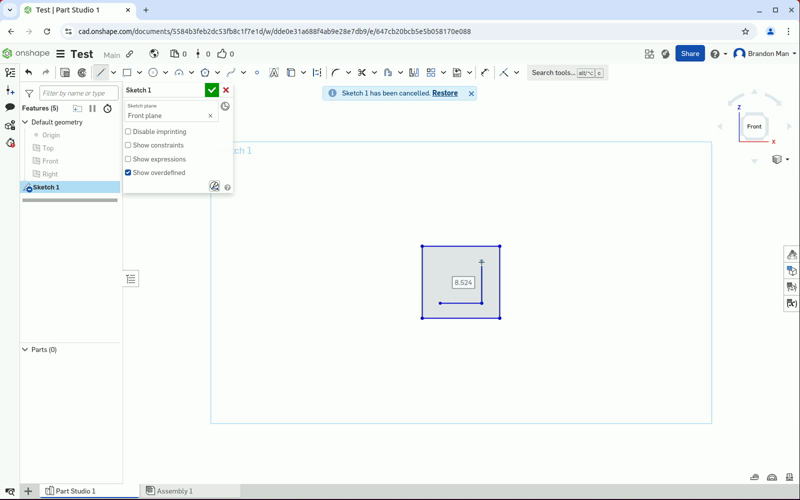
key_down(shift)
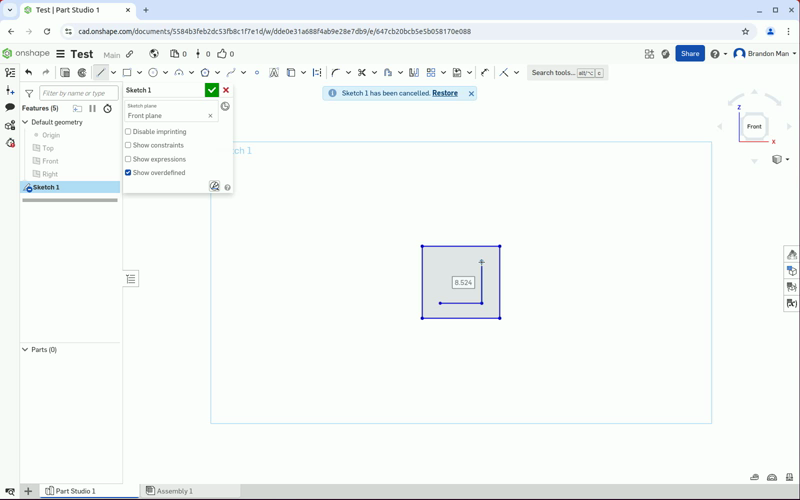
mouse_move(511, 261)
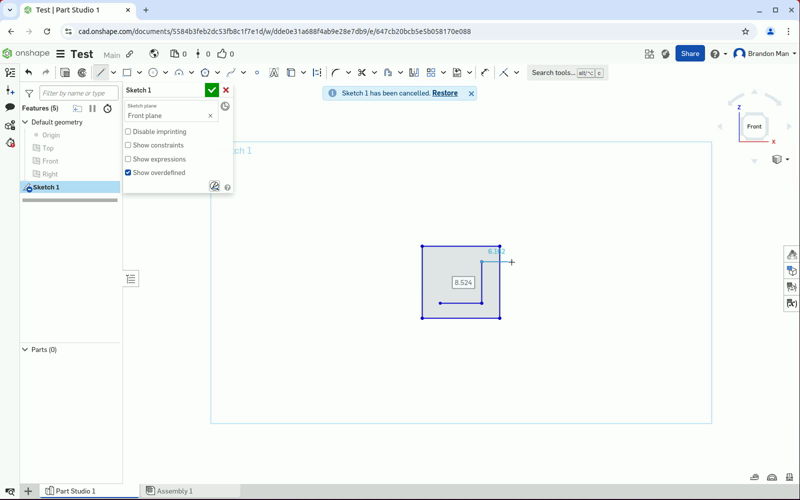
mouse_move(440, 261)
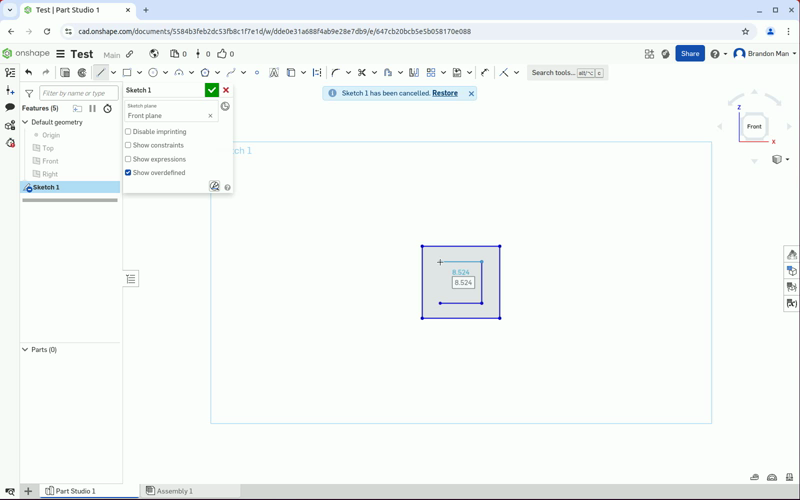
click(440, 261)
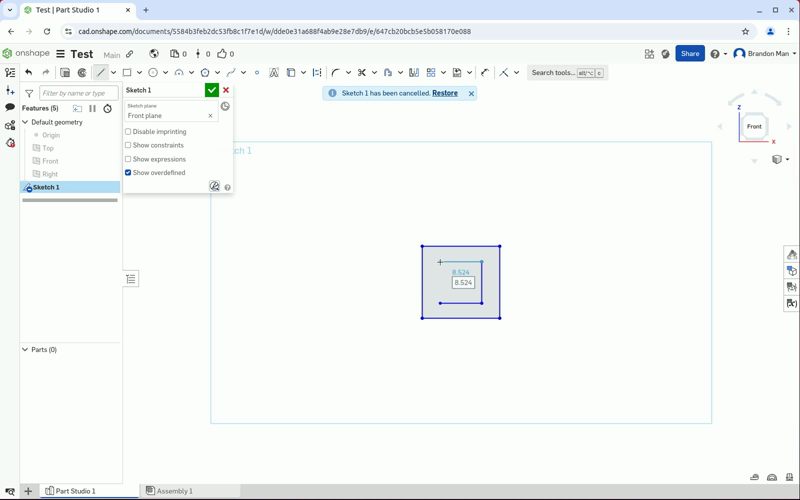
key_up(shift)
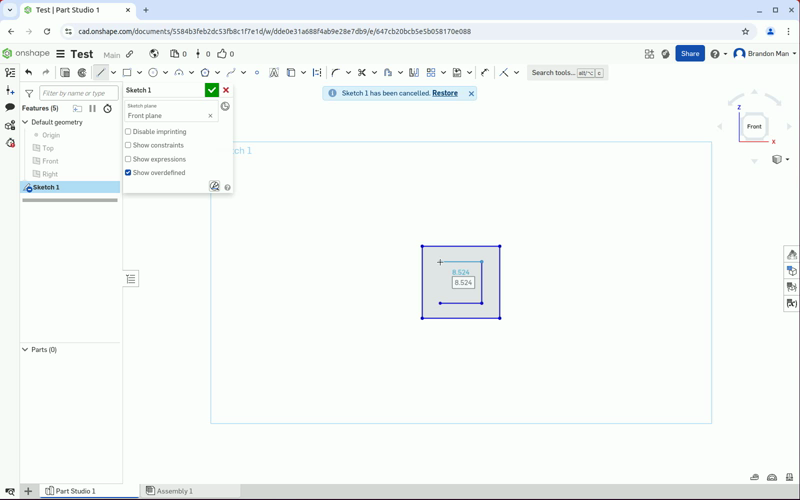
mouse_move(470, 261)
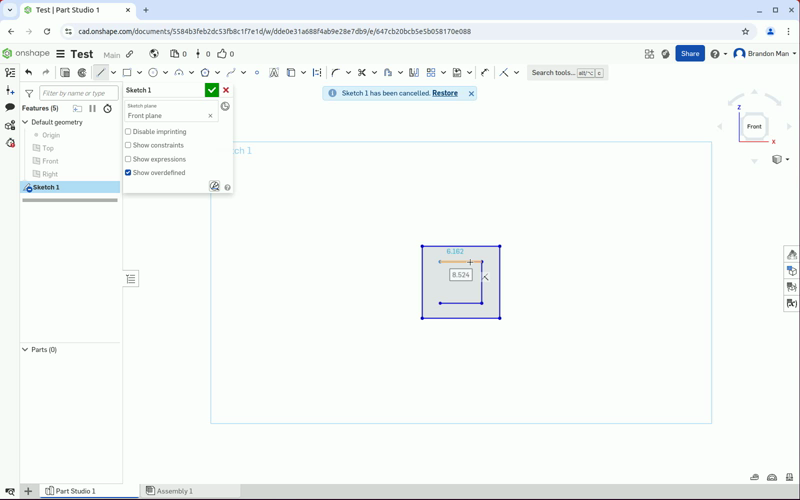
key_down(shift)
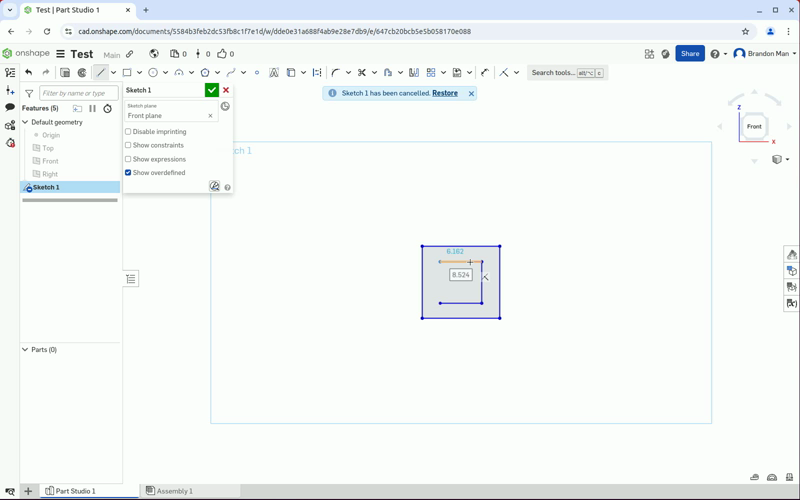
mouse_move(440, 303)
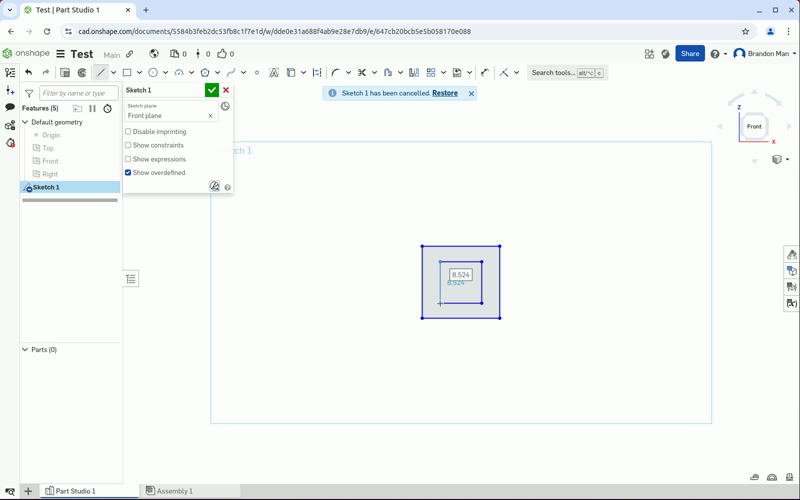
key_up(shift)
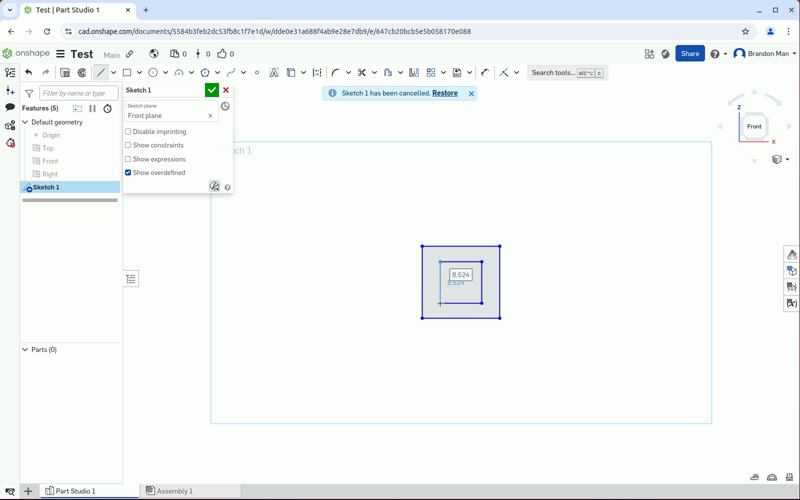
click(440, 303)
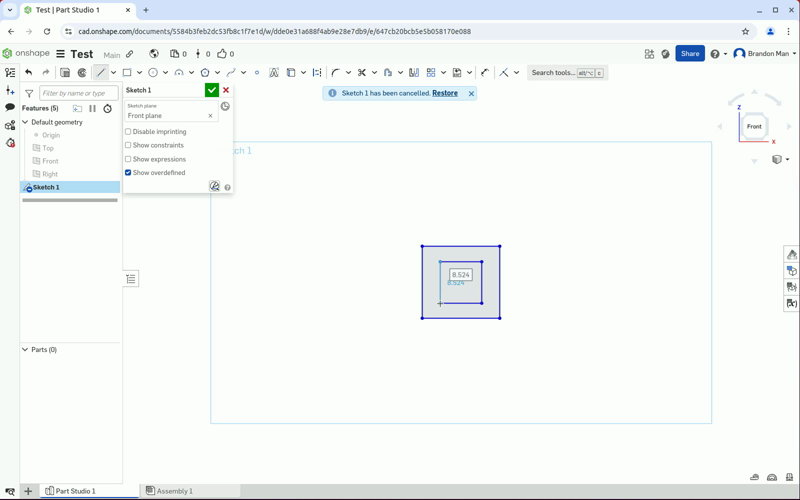
key(esc)
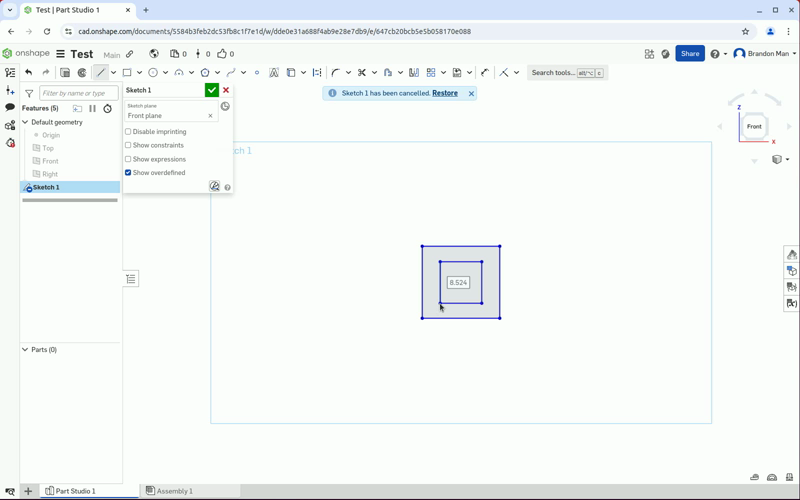
mouse_move(492, 302)
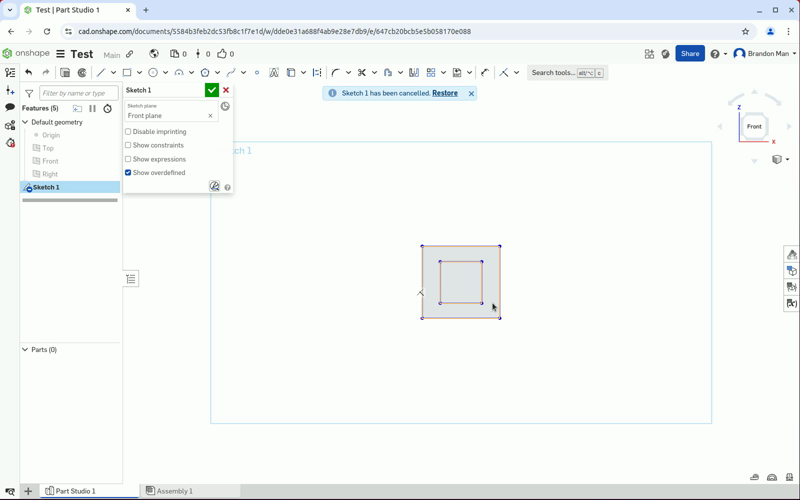
click(492, 302)
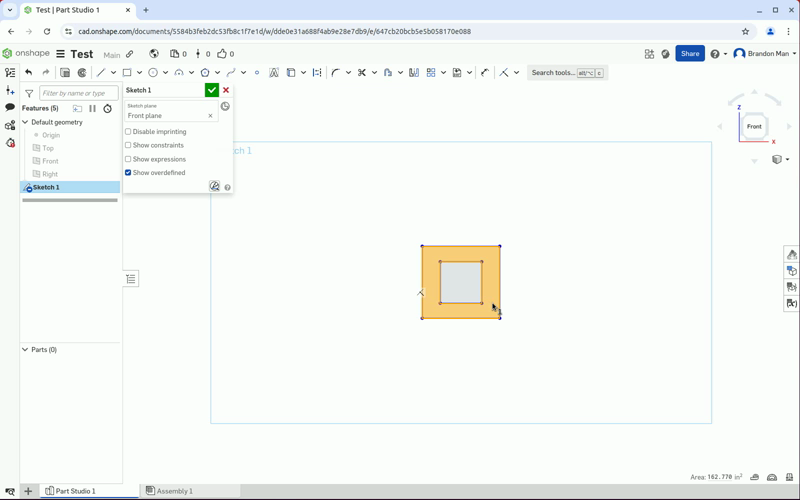
mouse_move(73, 352)
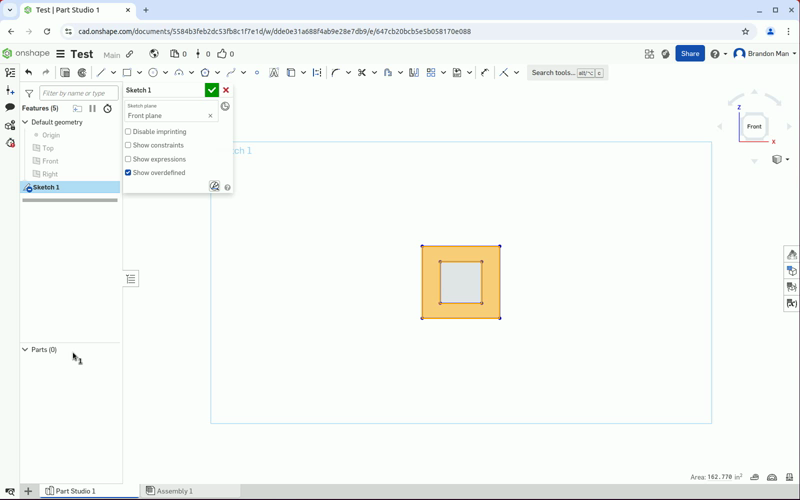
key(shift+y)
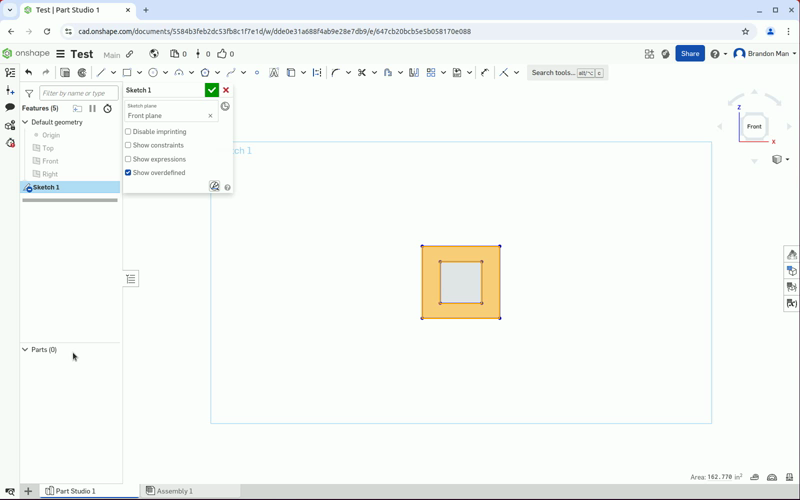
key(shift+e)
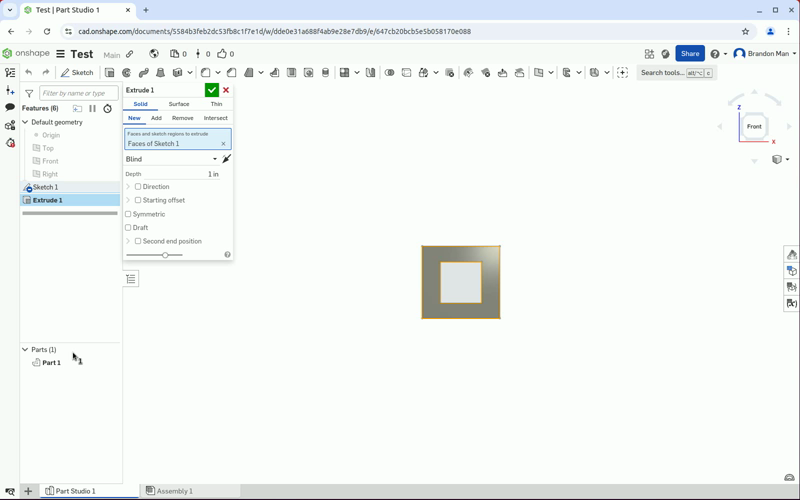
mouse_move(143, 106)
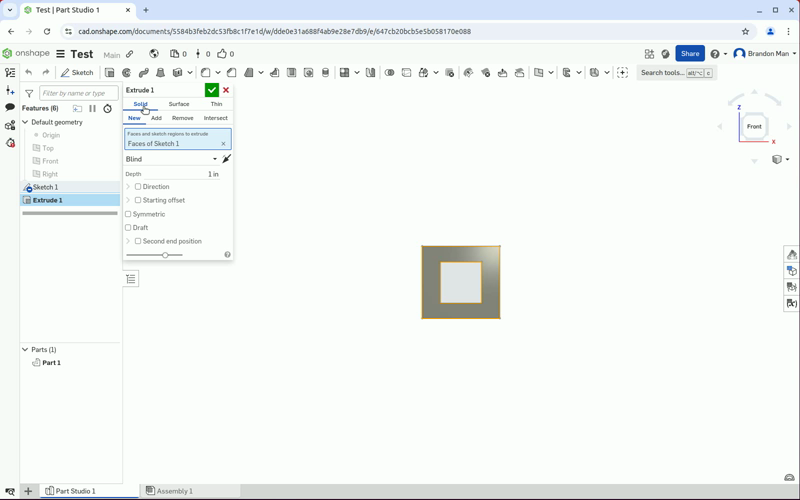
click(143, 106)
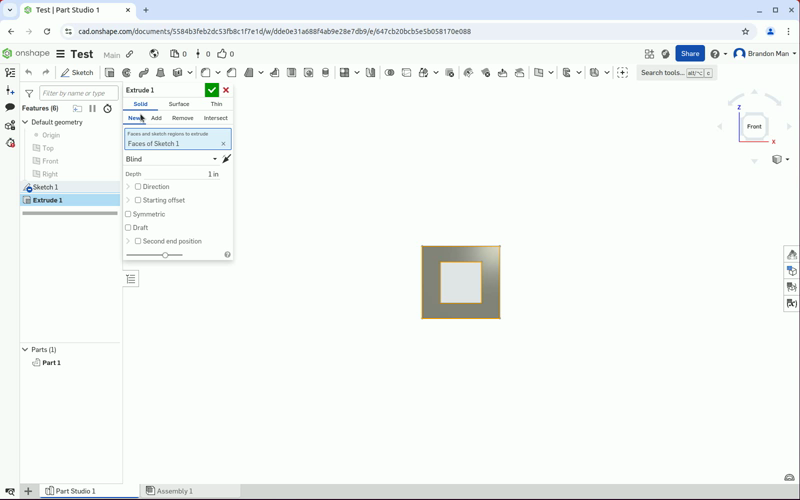
mouse_move(137, 120)
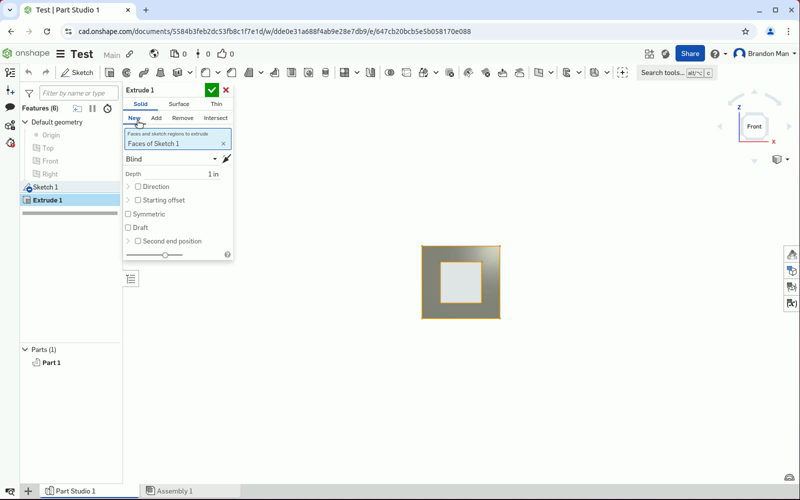
click(137, 120)
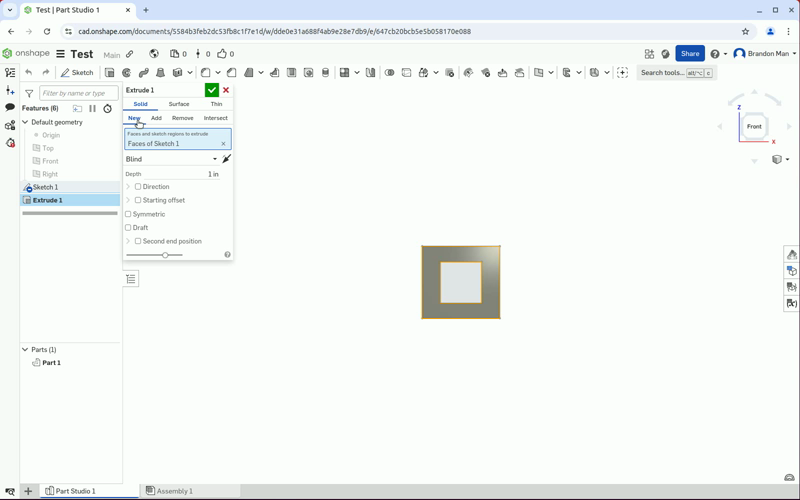
key(tab, 4)
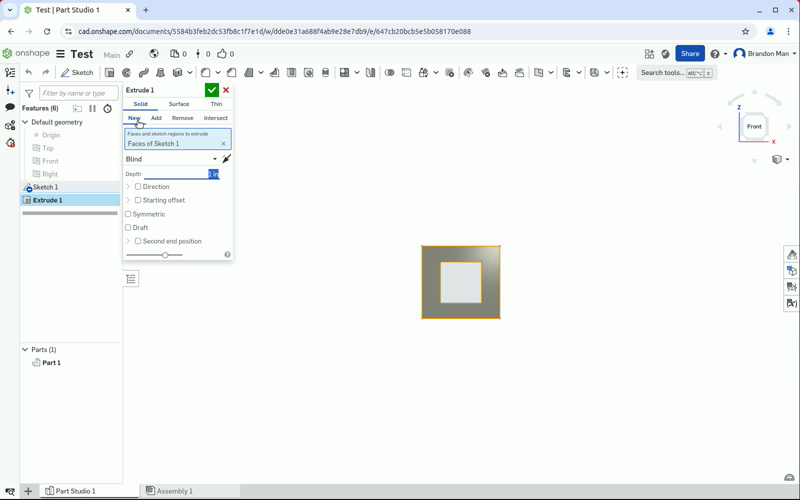
text(1.926)
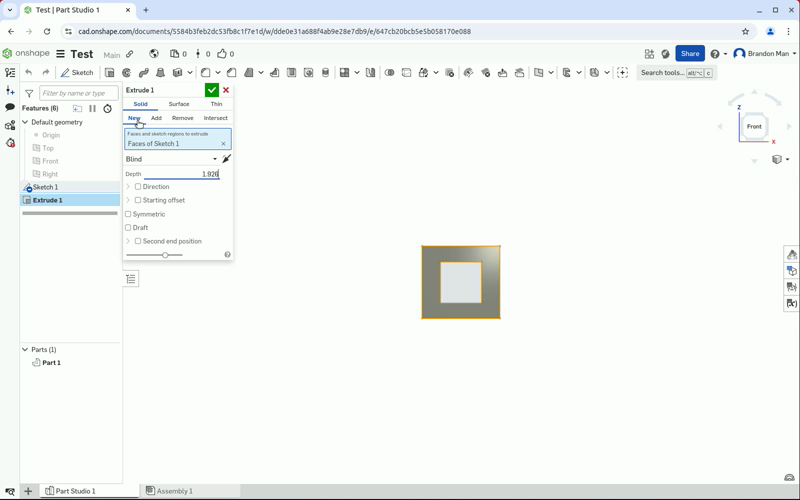
key(enter)
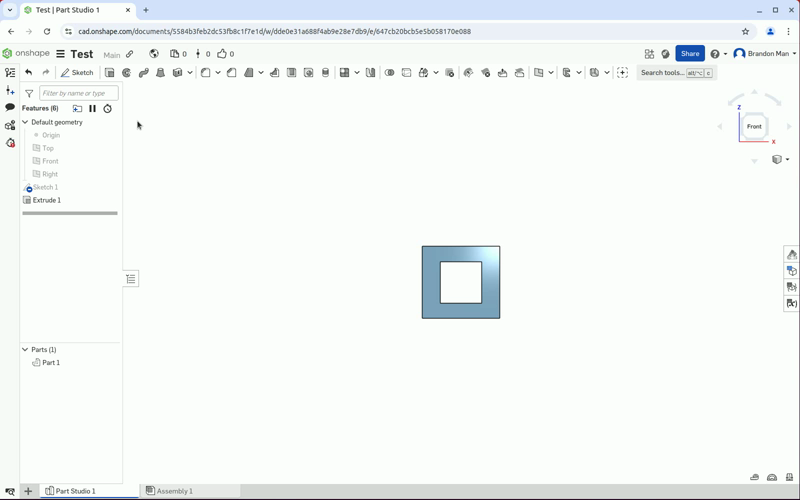
key(shift+h)
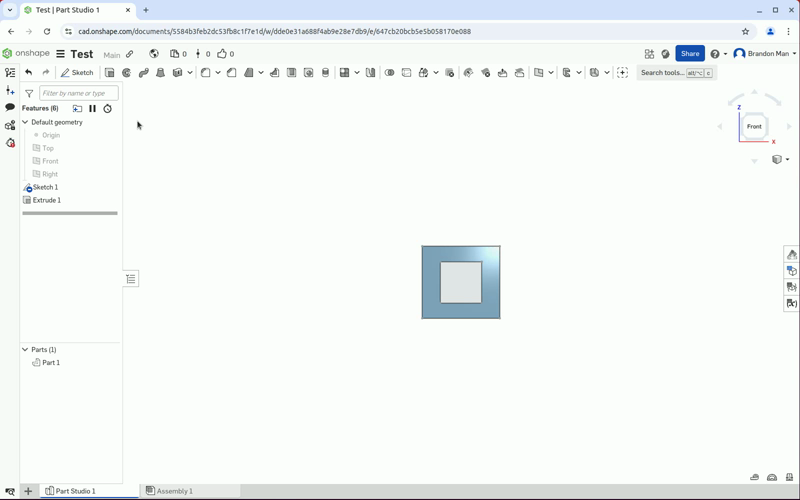
key(shift+h)
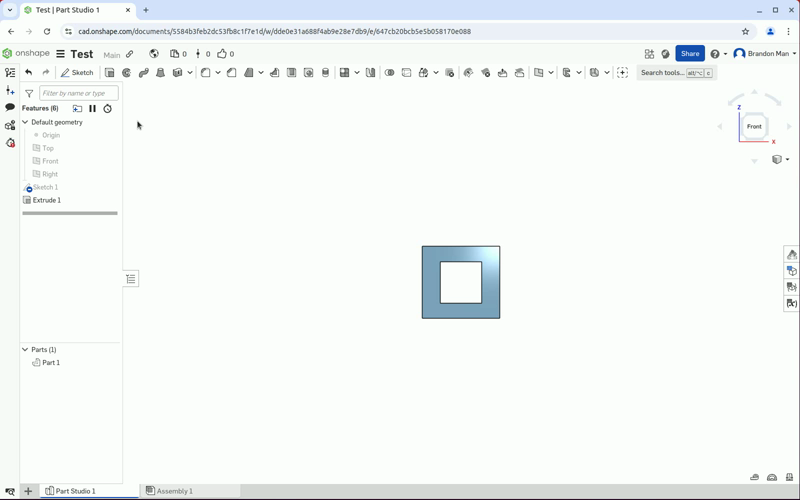
mouse_move(73, 189)
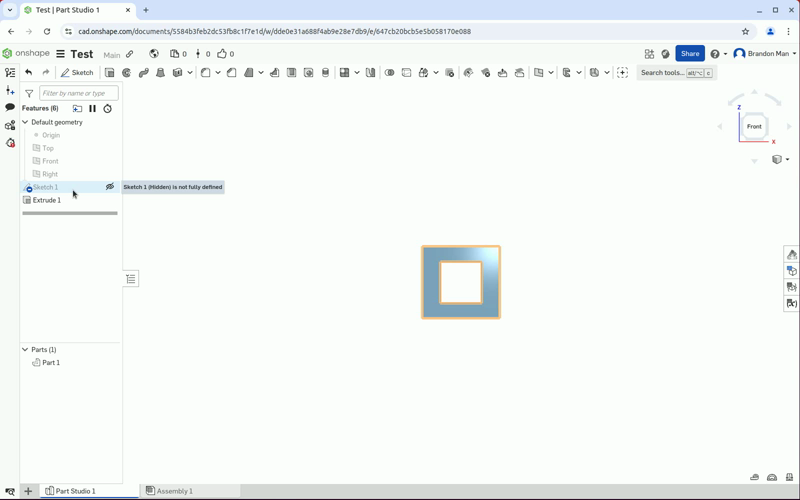
click(73, 189)
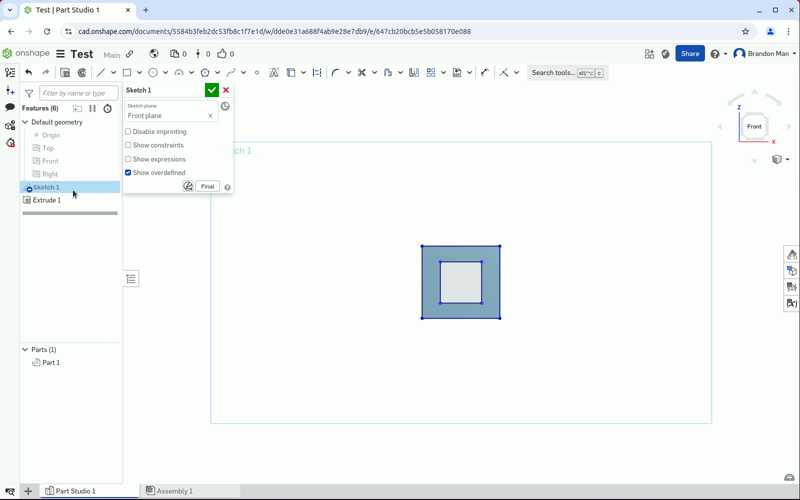
mouse_move(229, 92)
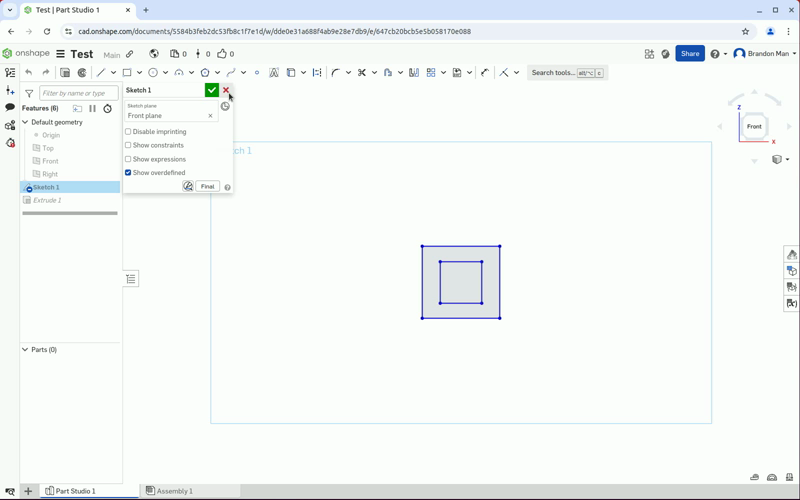
click(229, 92)
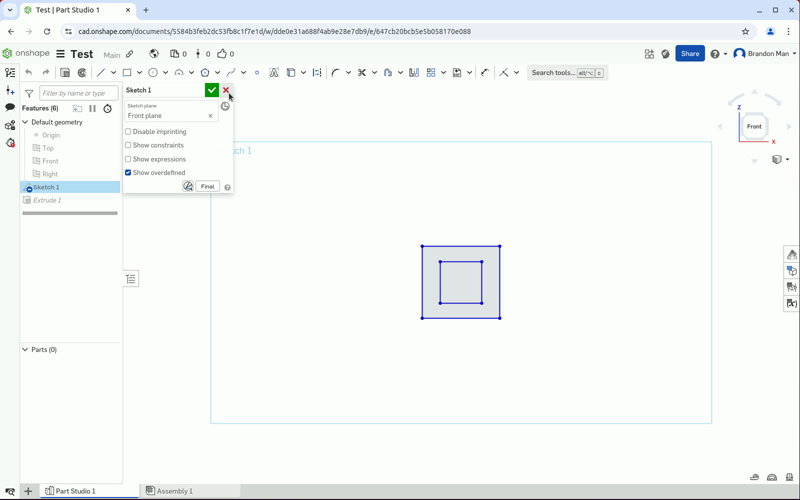
key(shift+s)
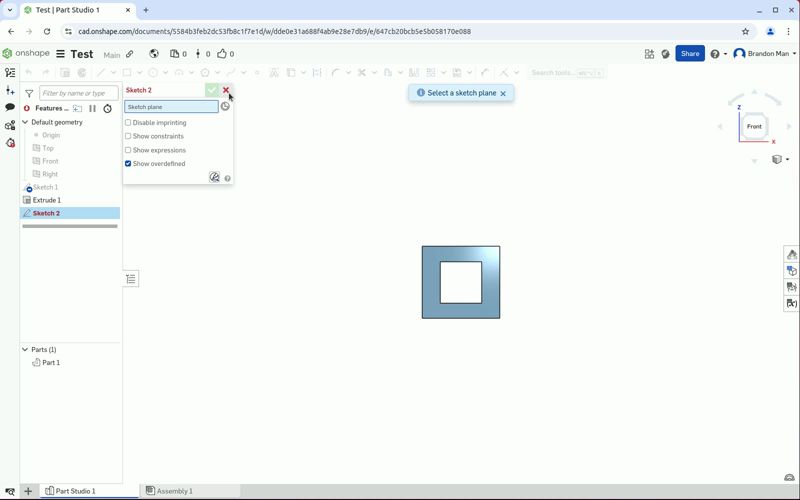
mouse_move(73, 163)
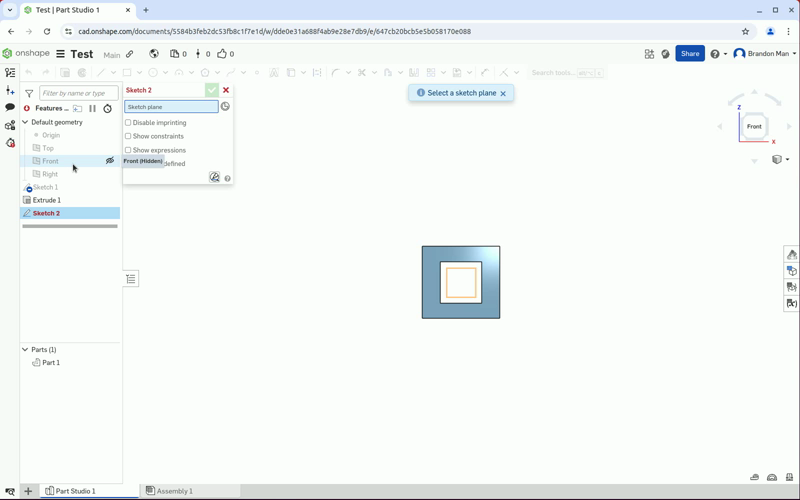
click(73, 163)
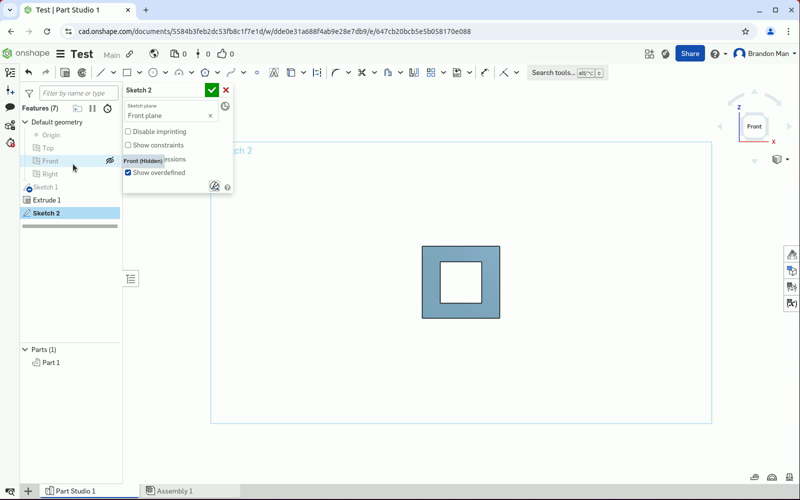
mouse_move(73, 352)
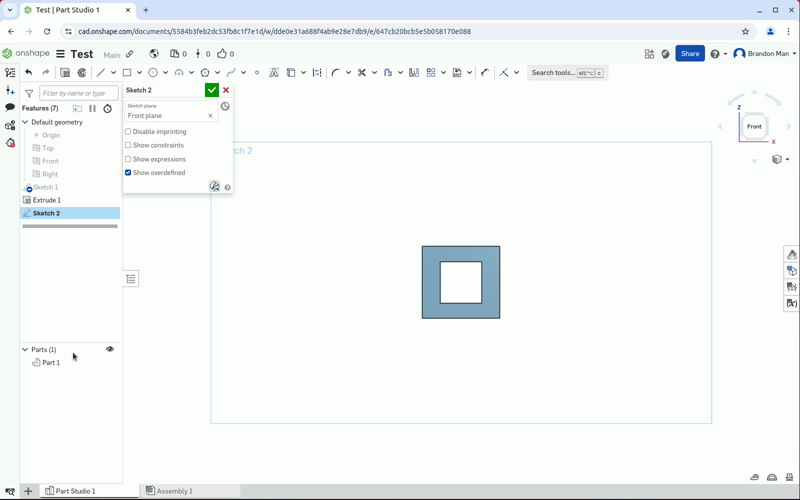
key(y)
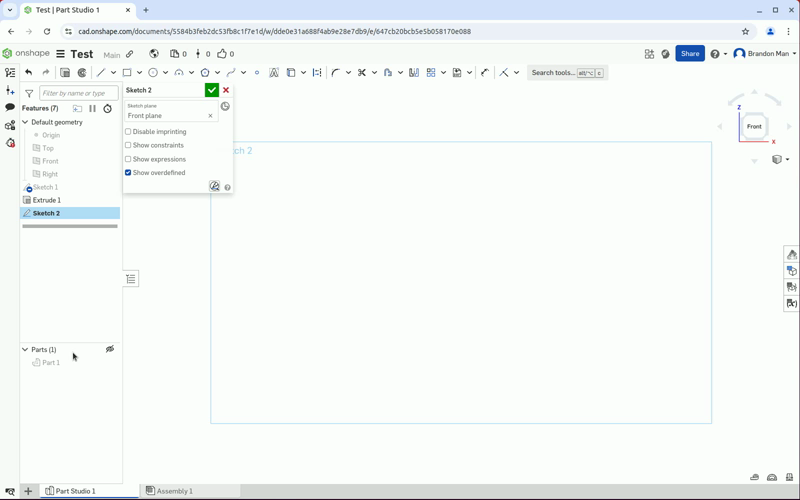
key(l)
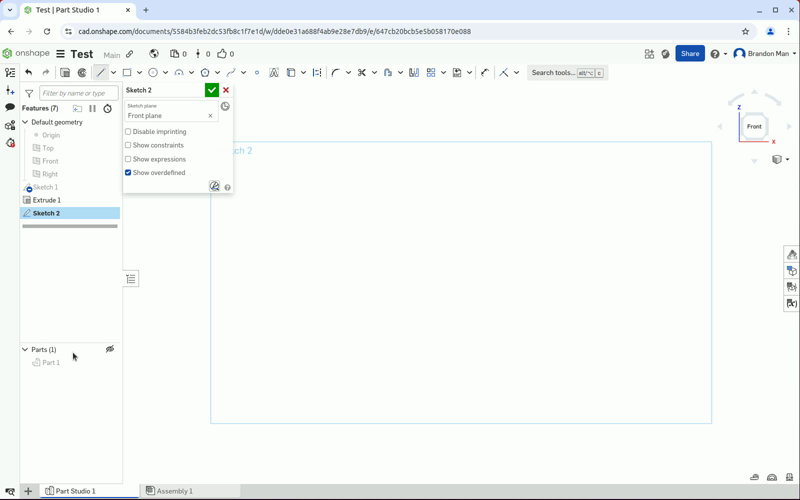
key_down(shift)
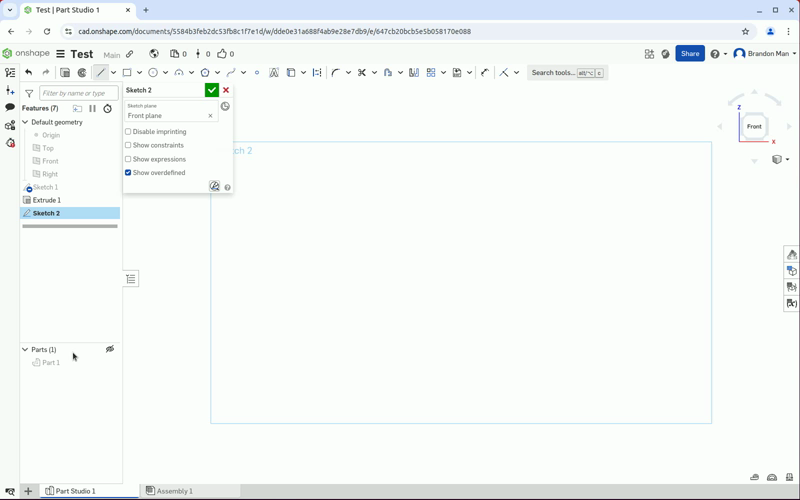
mouse_move(348, 320)
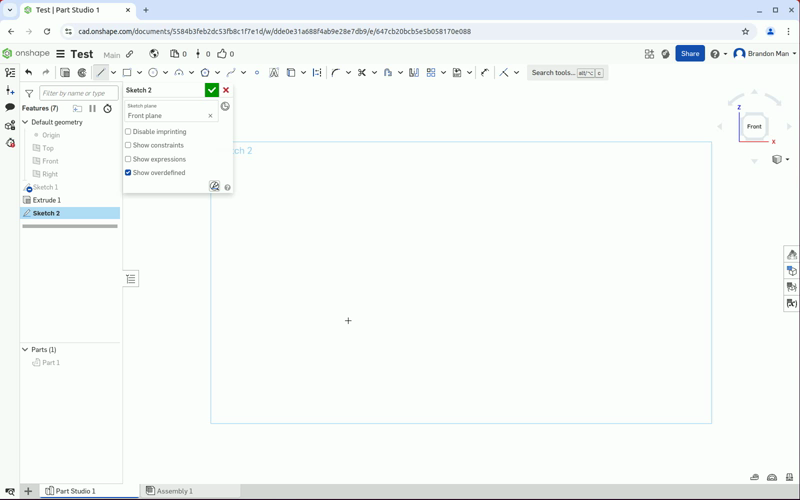
click(348, 320)
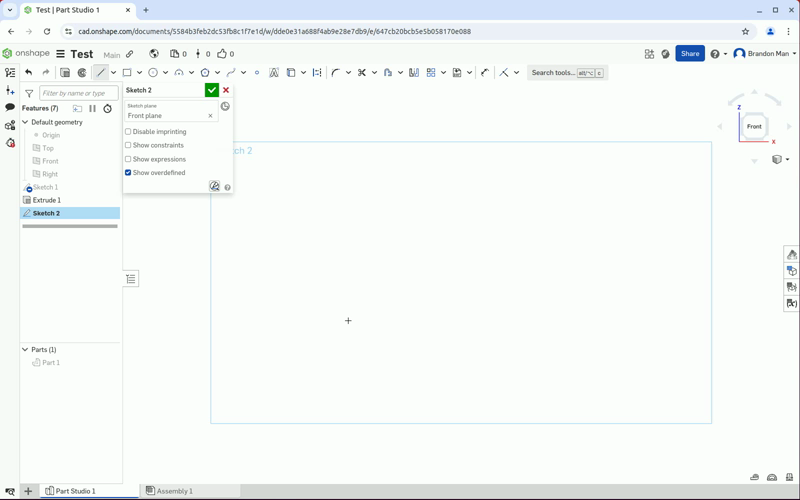
key_up(shift)
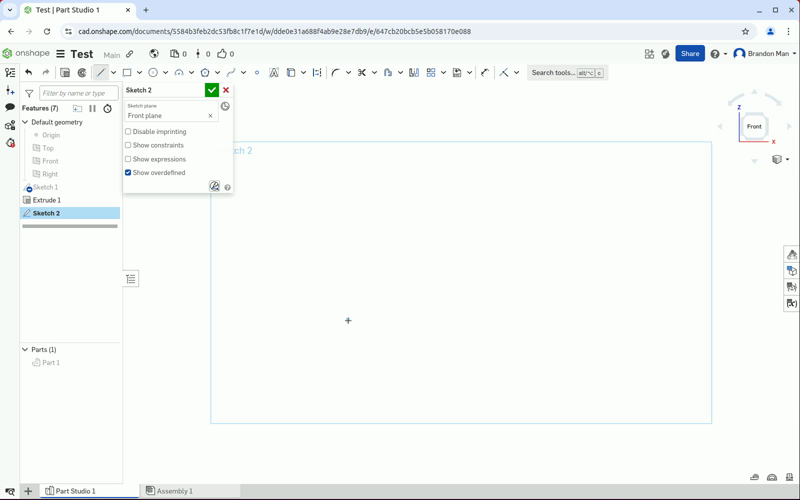
key_down(shift)
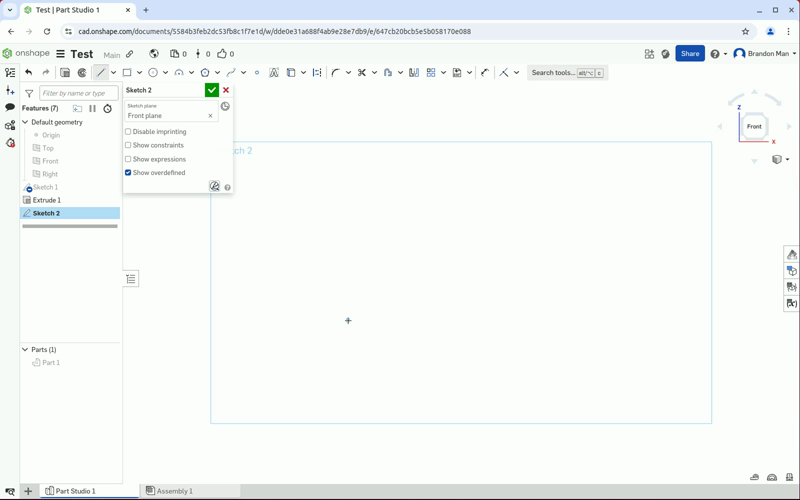
mouse_move(572, 320)
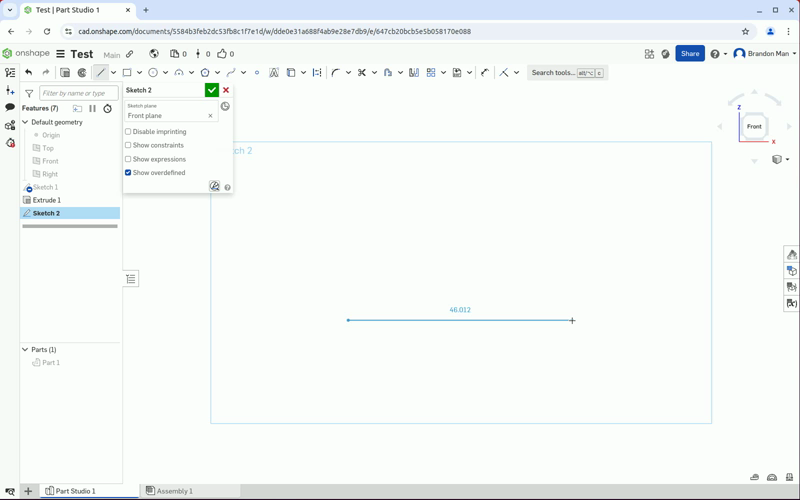
click(572, 320)
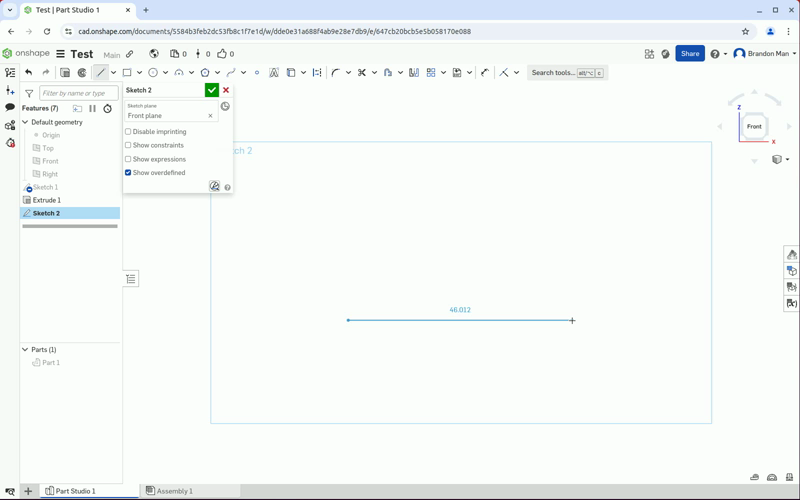
key_up(shift)
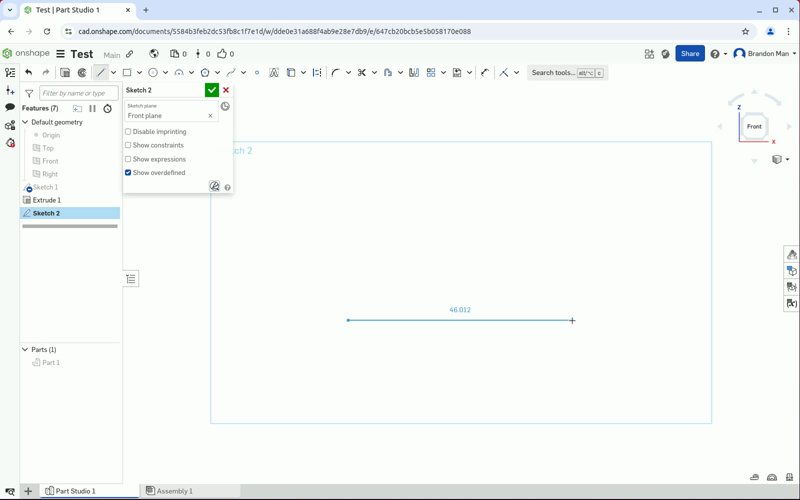
key_down(shift)
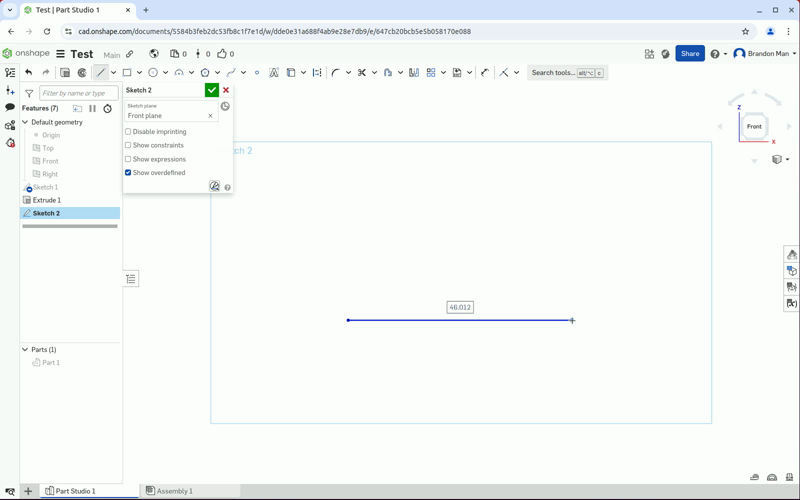
mouse_move(572, 247)
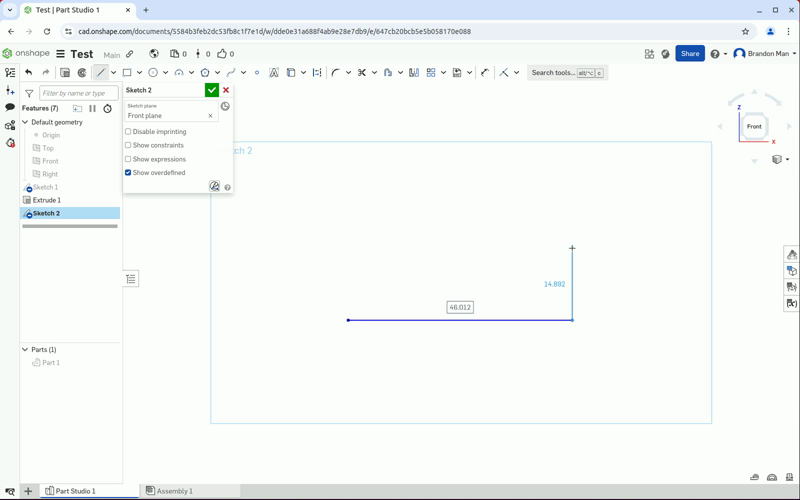
click(572, 247)
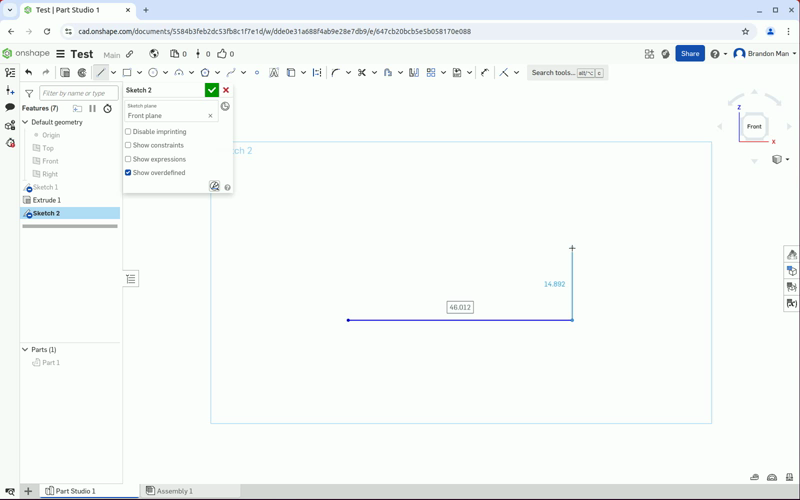
key_up(shift)
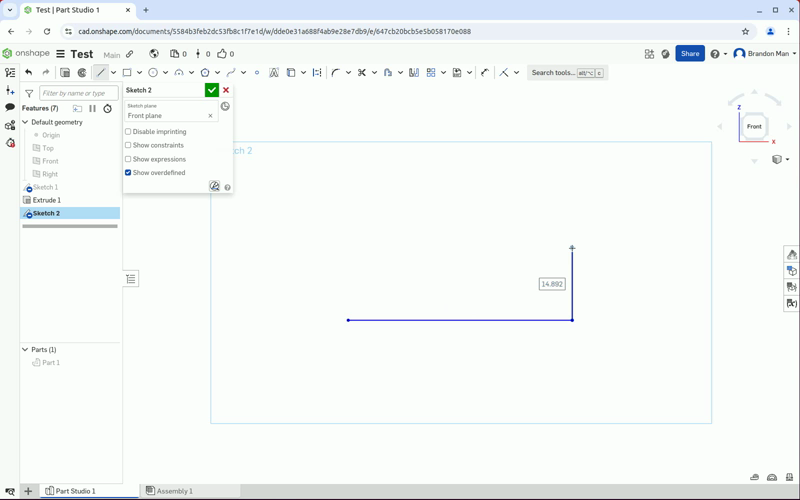
key_down(shift)
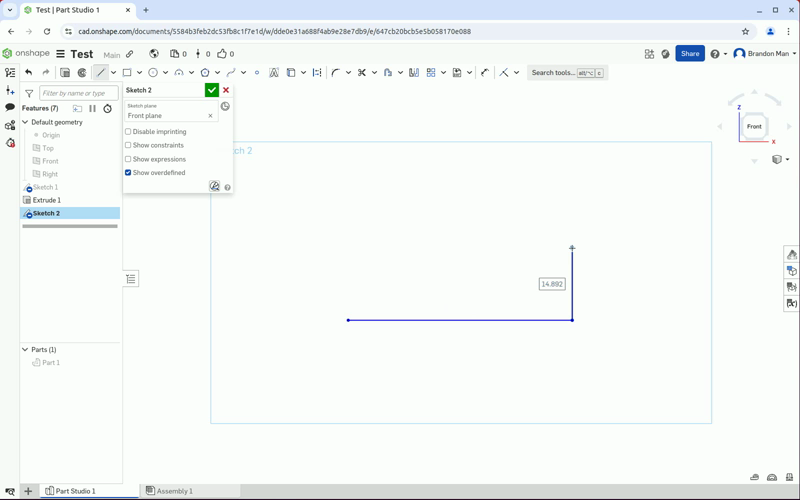
mouse_move(348, 247)
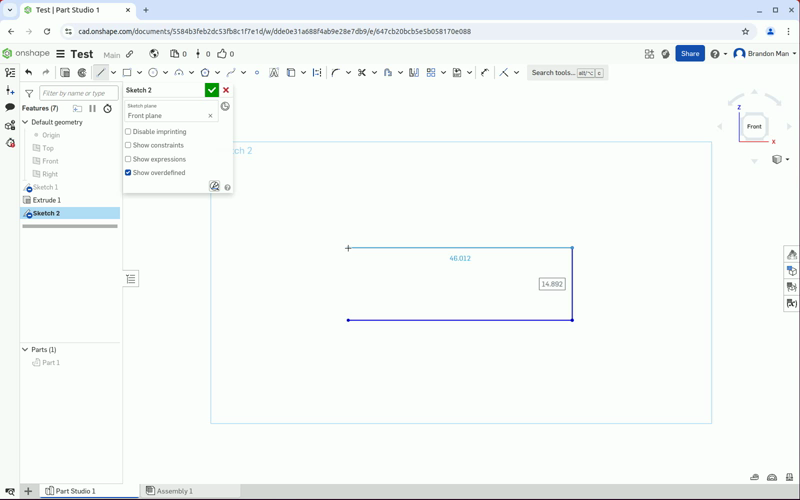
click(348, 247)
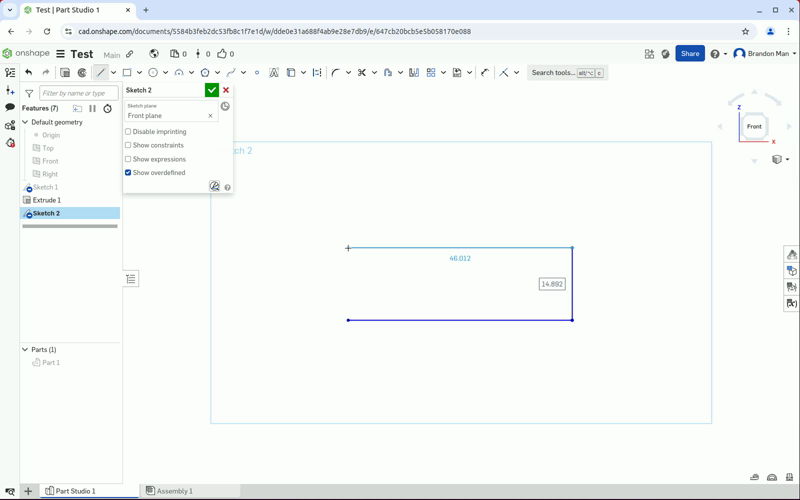
key_up(shift)
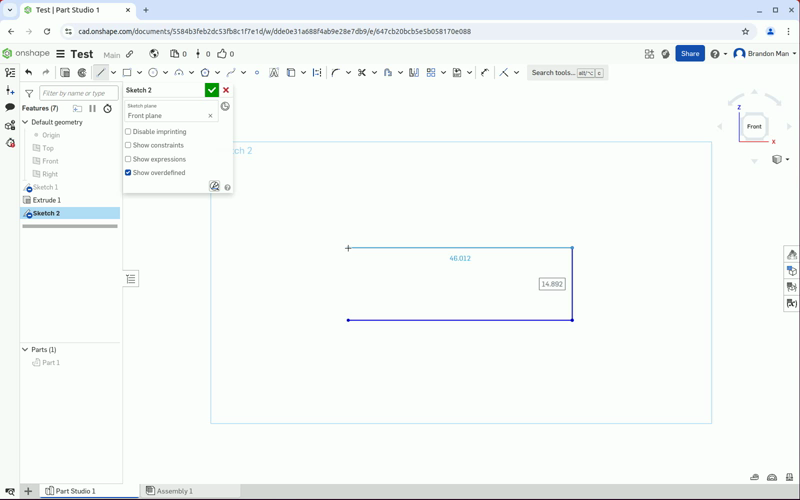
key_down(shift)
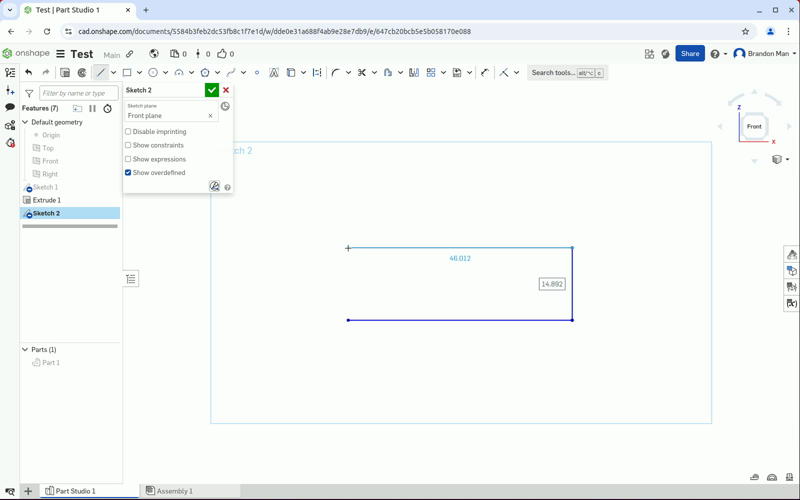
mouse_move(348, 320)
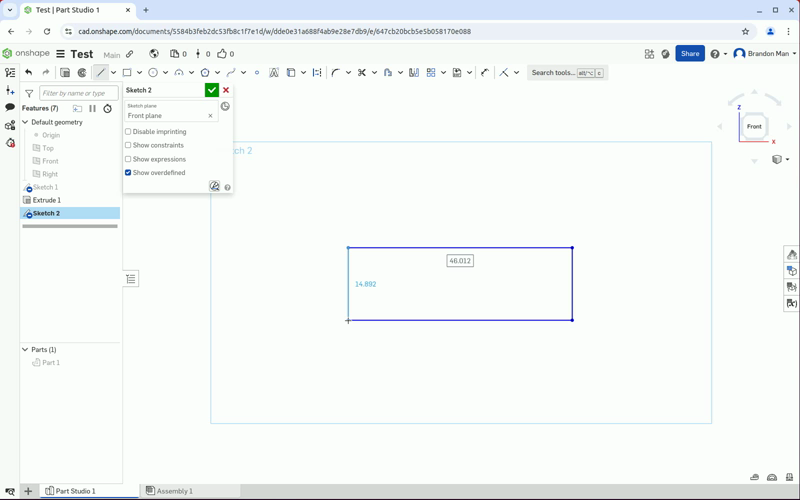
key_up(shift)
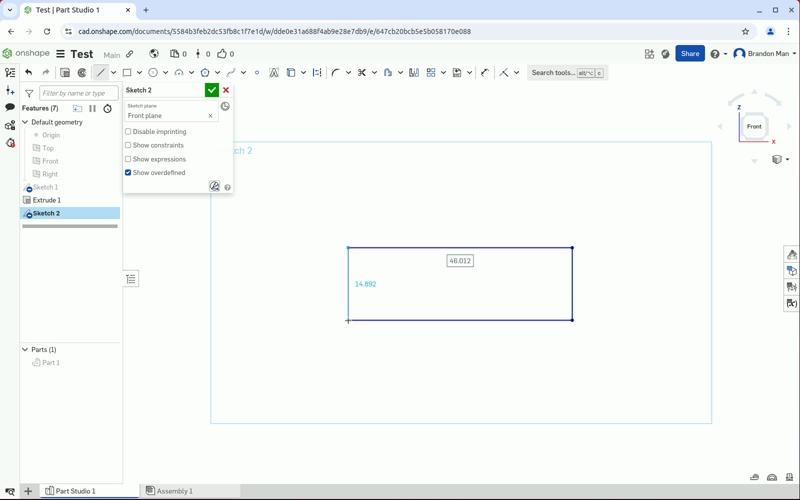
click(348, 320)
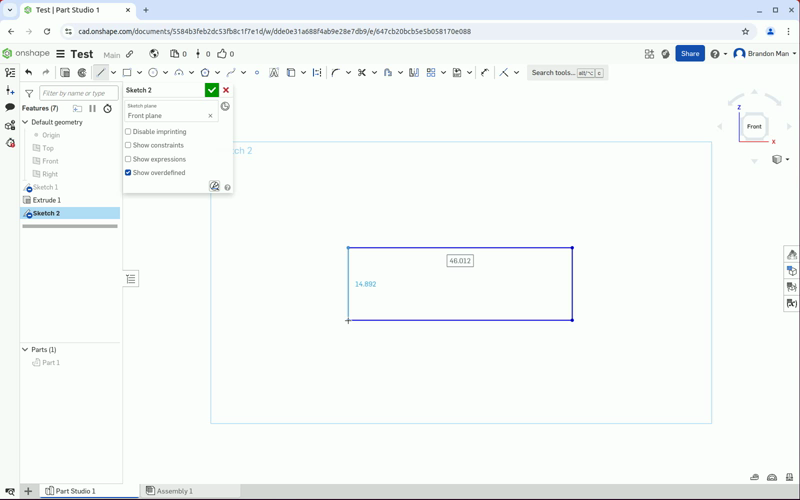
key(esc)
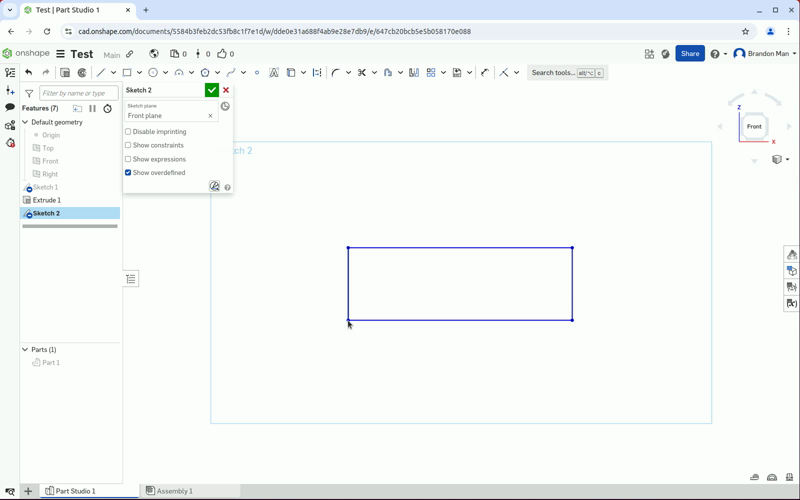
mouse_move(416, 301)
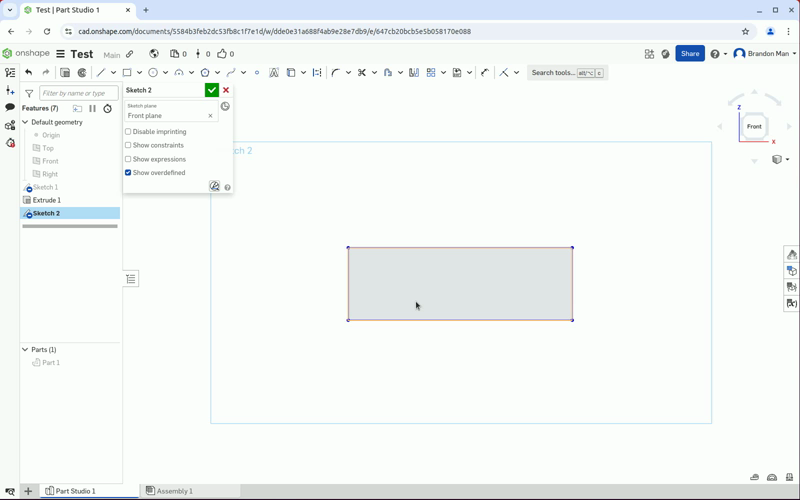
click(416, 301)
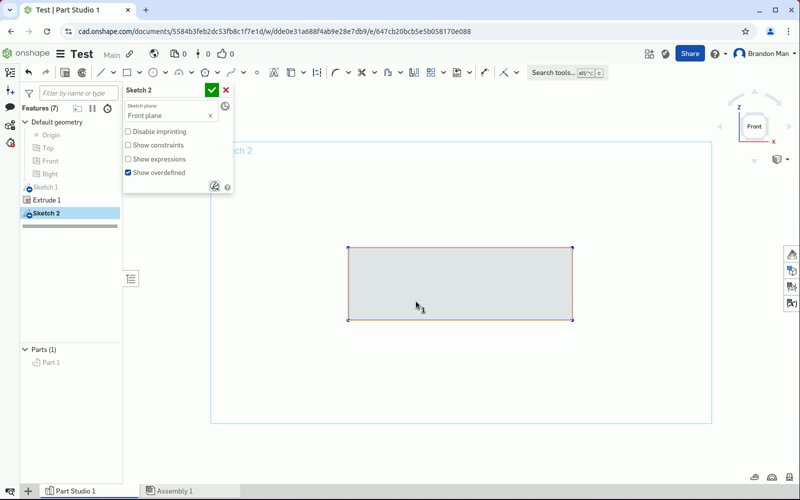
mouse_move(73, 352)
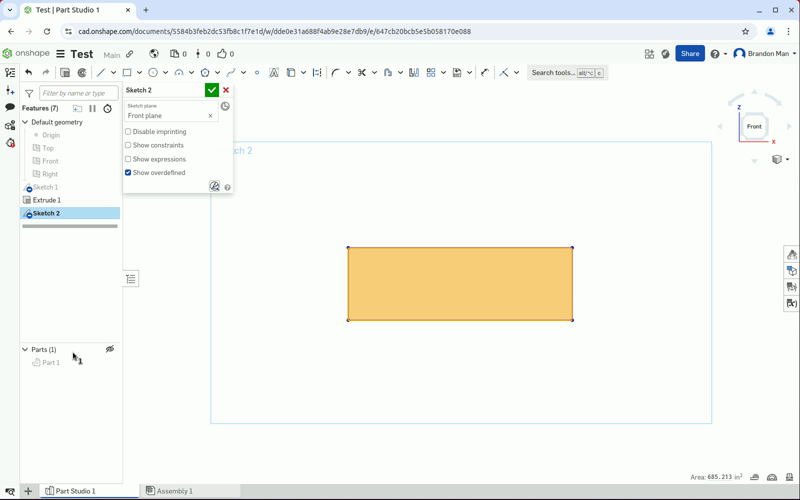
key(shift+y)
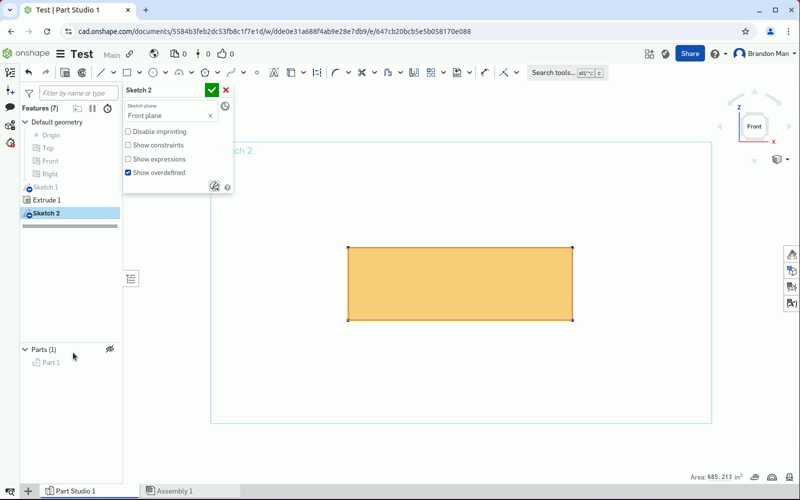
key(shift+e)
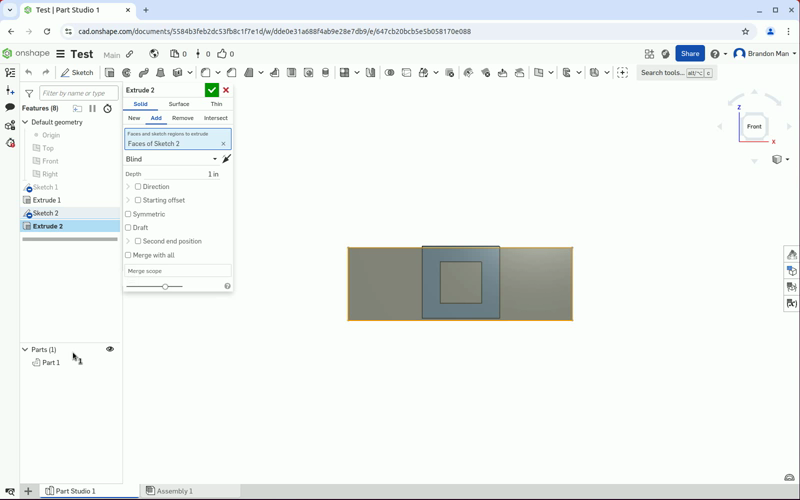
mouse_move(143, 106)
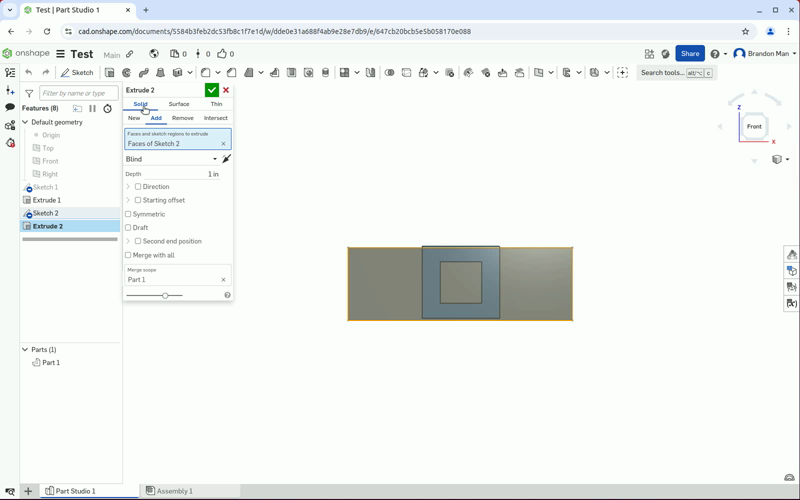
click(143, 106)
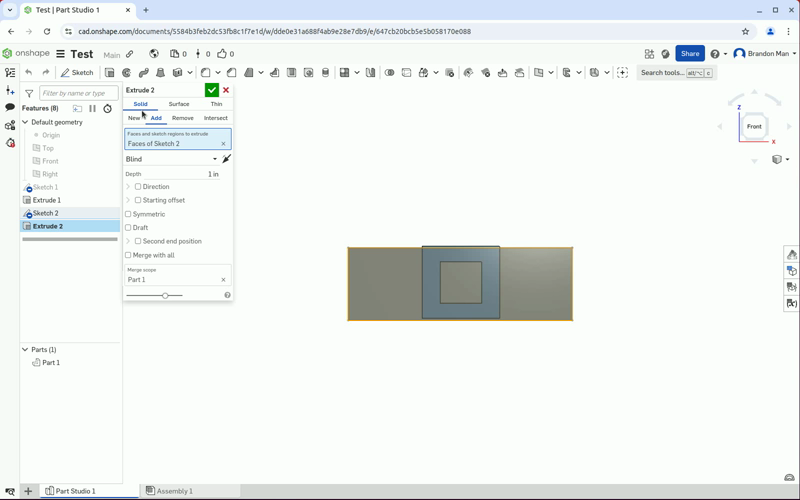
mouse_move(137, 120)
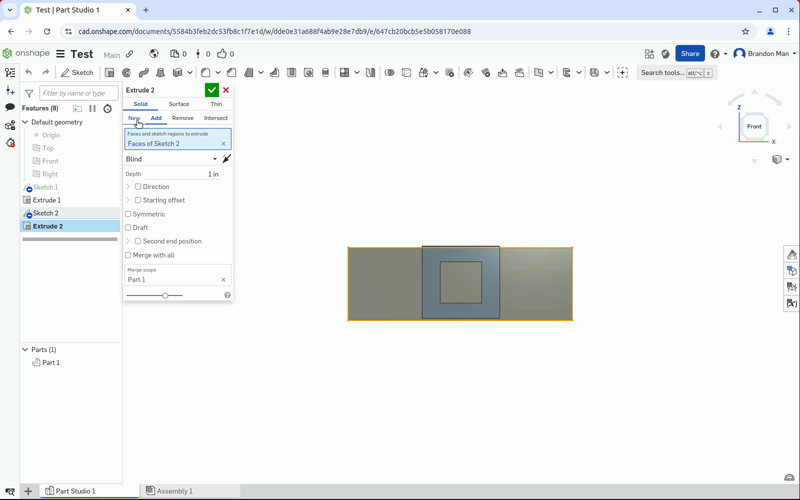
click(137, 120)
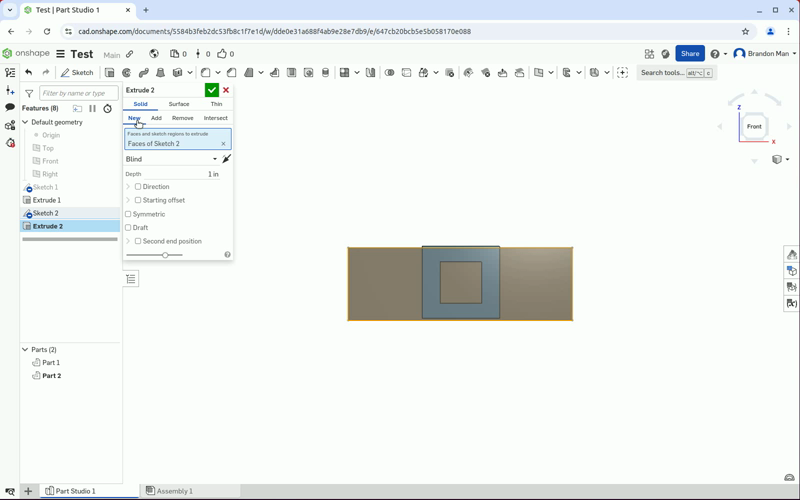
key(tab, 4)
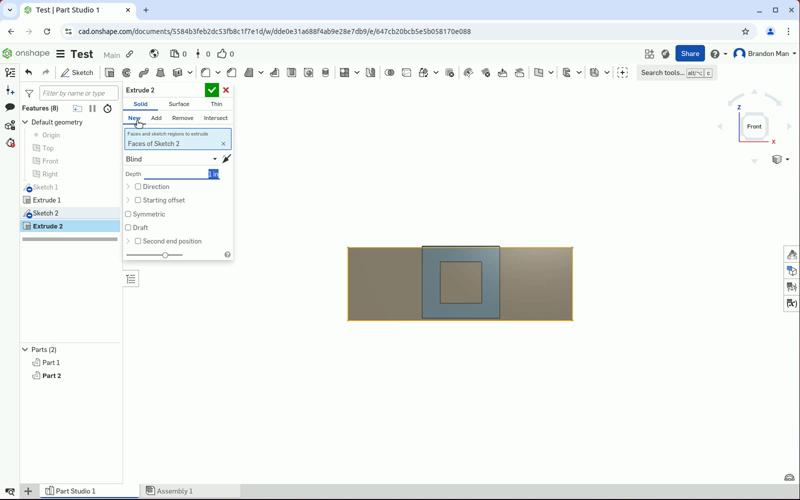
text(-0.722)
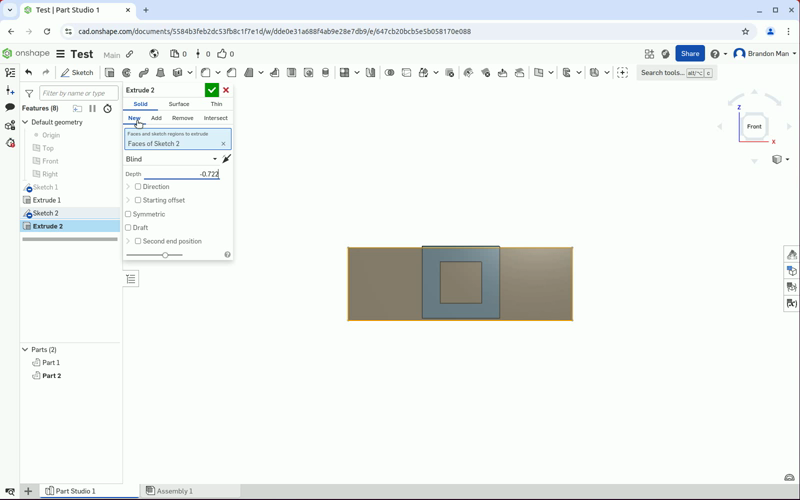
key(enter)
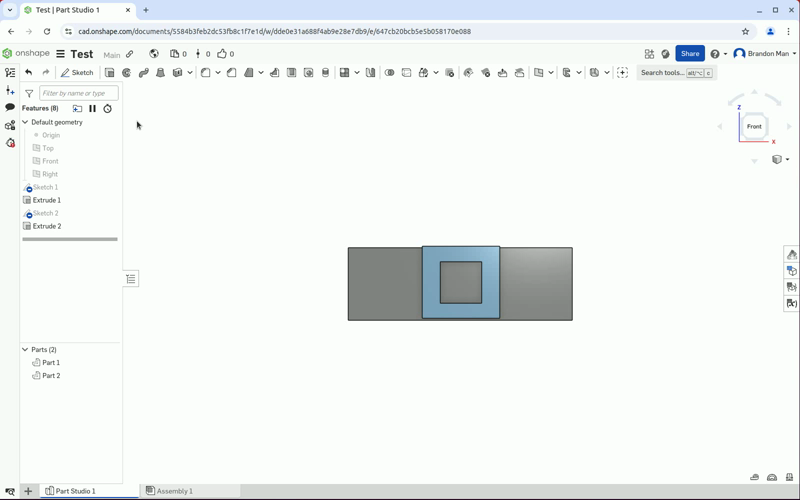
key(shift+h)
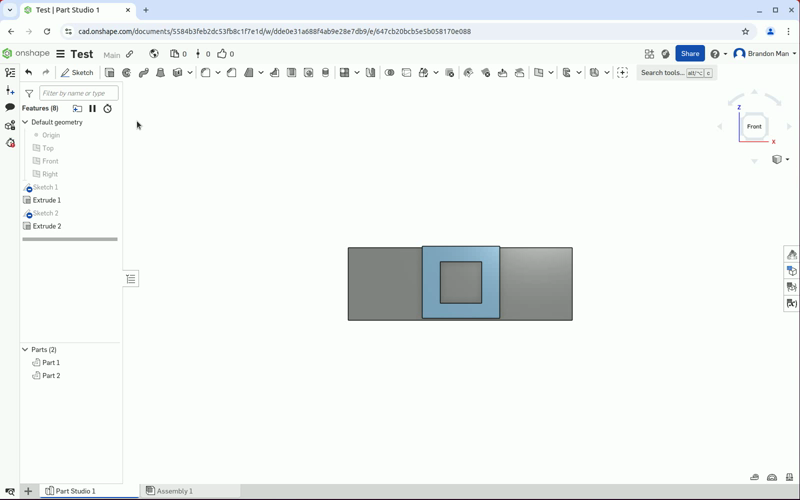
key(shift+h)
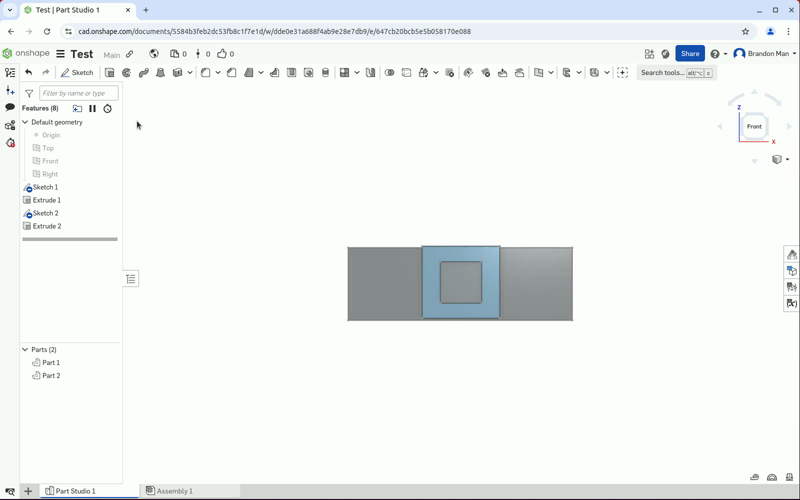
key(shift+7)
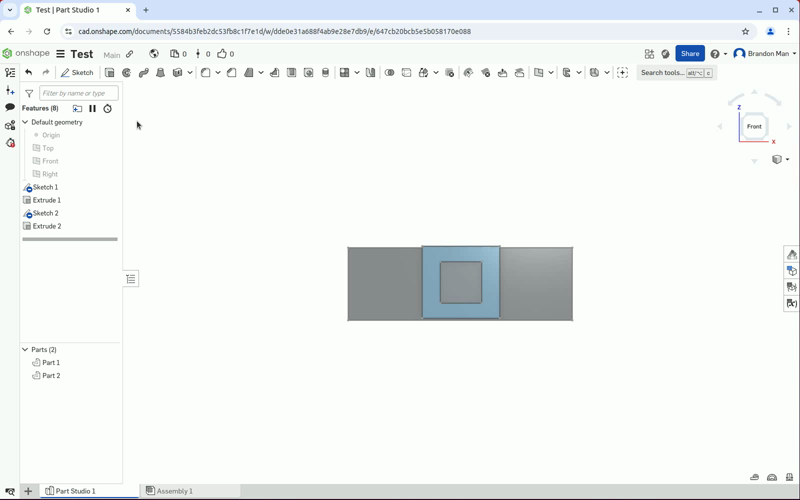
key(left, 2)
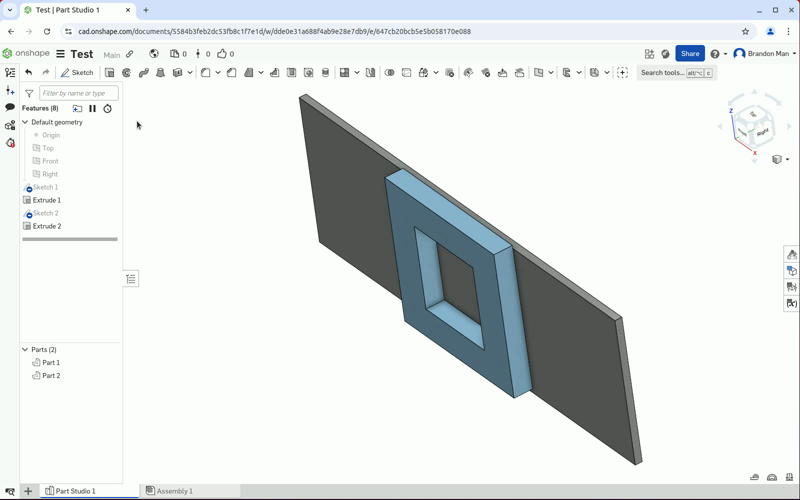
key(down, 2)
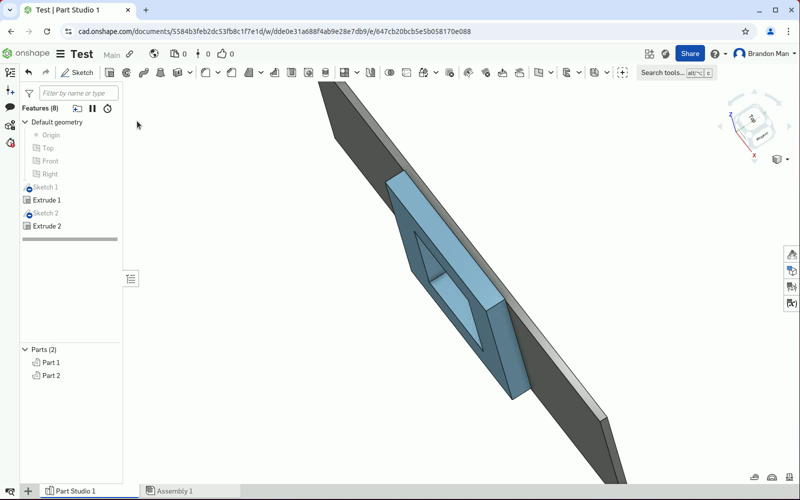
key(up, 2)
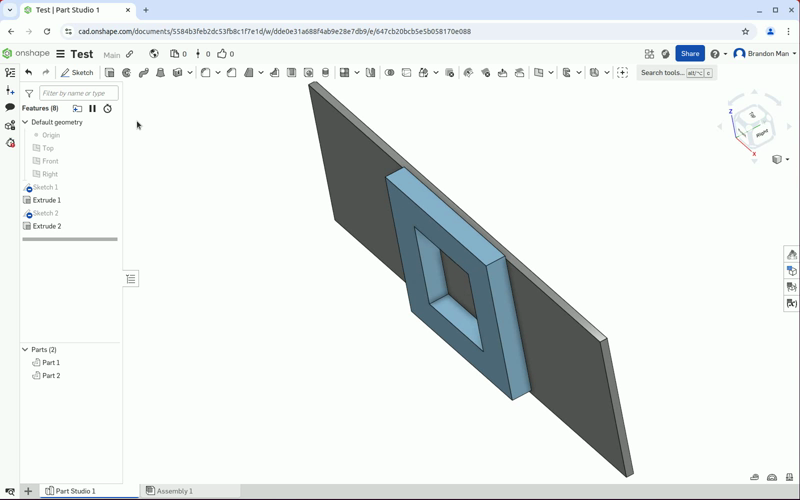
key(right, 2)
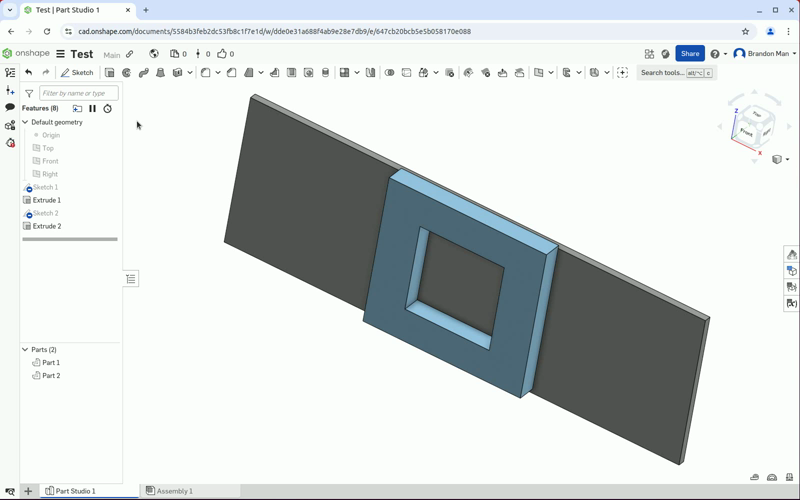
mouse_move(73, 189)
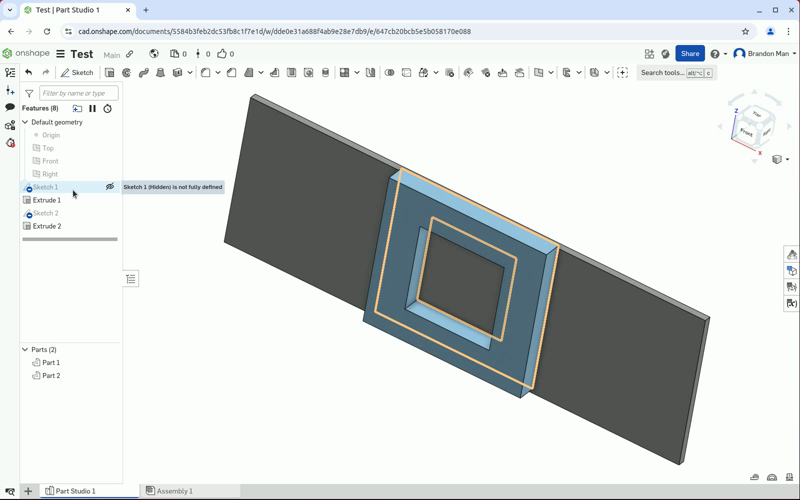
click(73, 189)